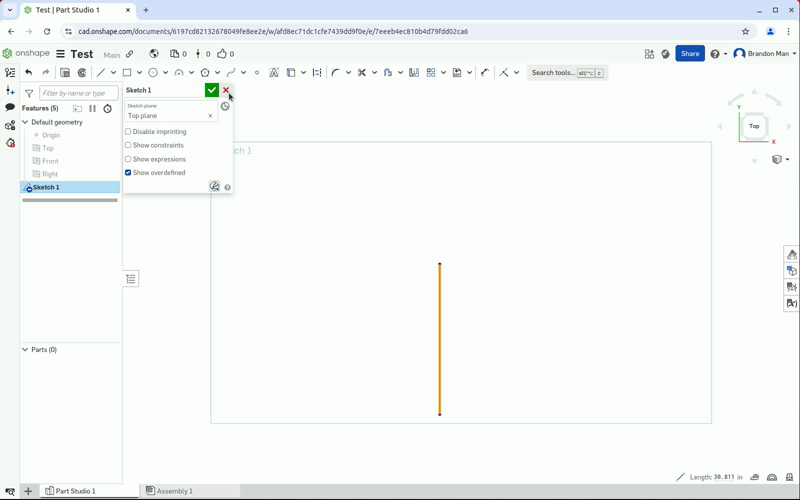
key(shift+h)
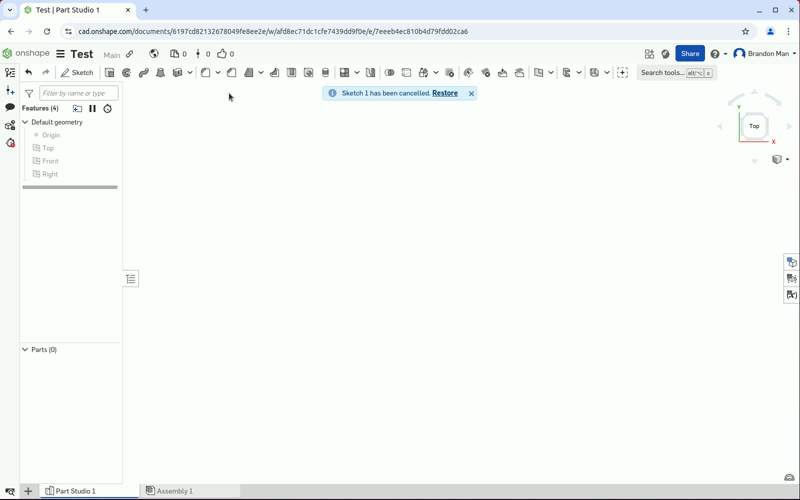
mouse_move(73, 352)
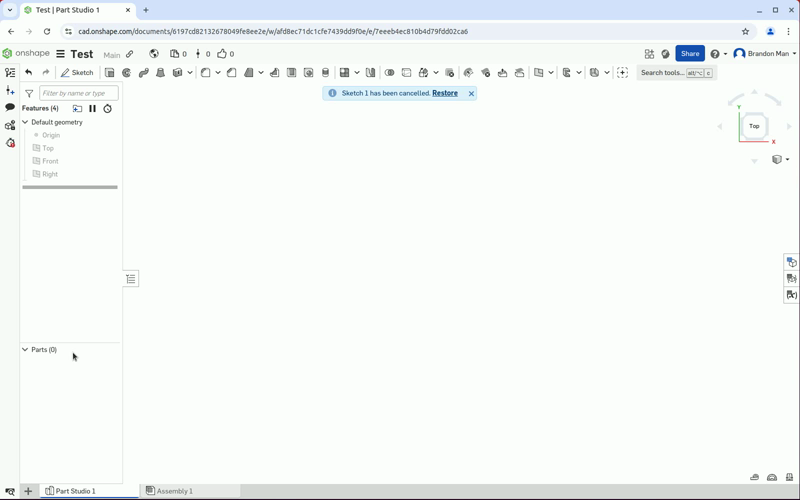
key(y)
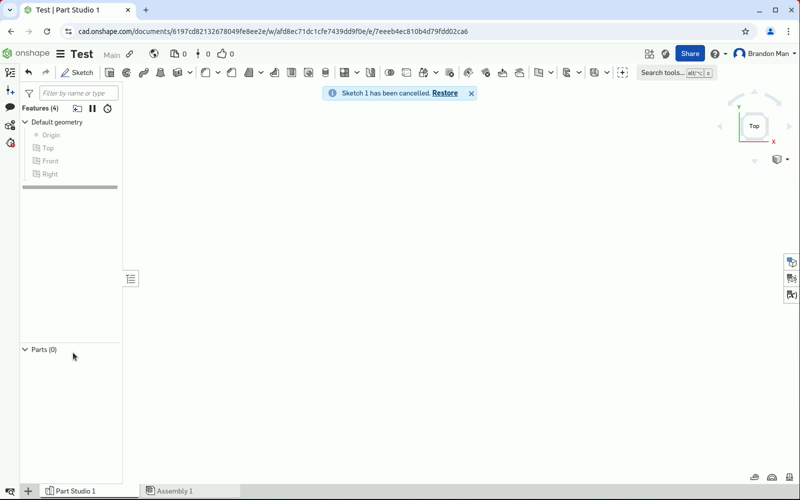
key(shift+p)
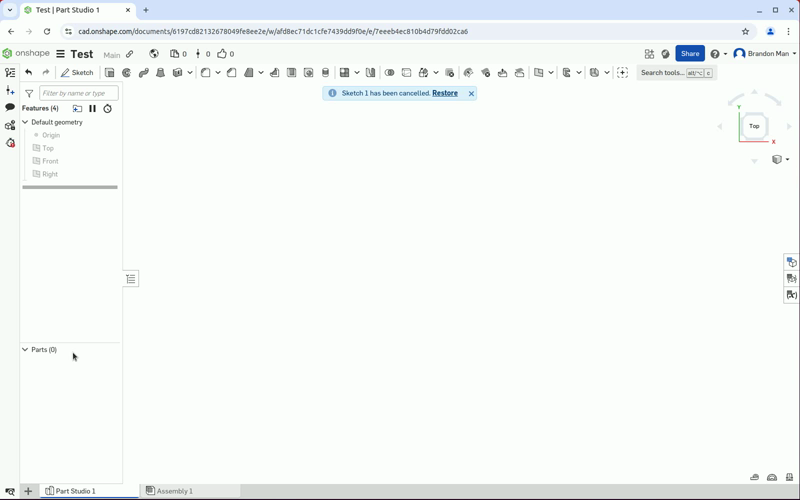
key(space)
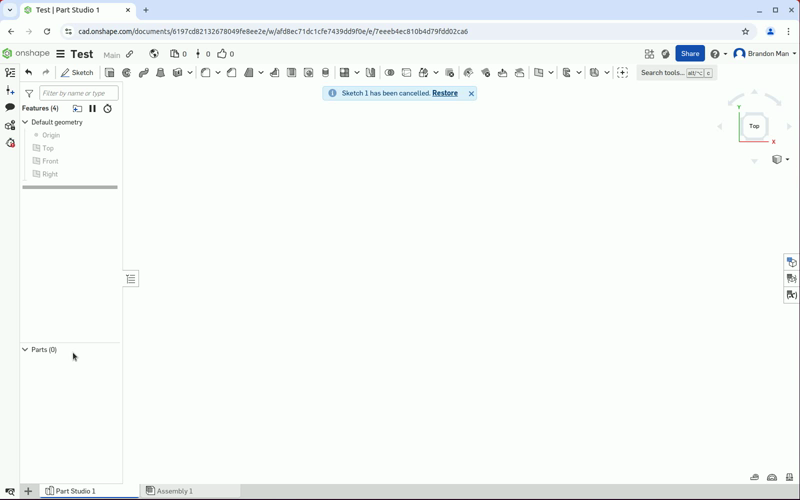
key_down(shift)
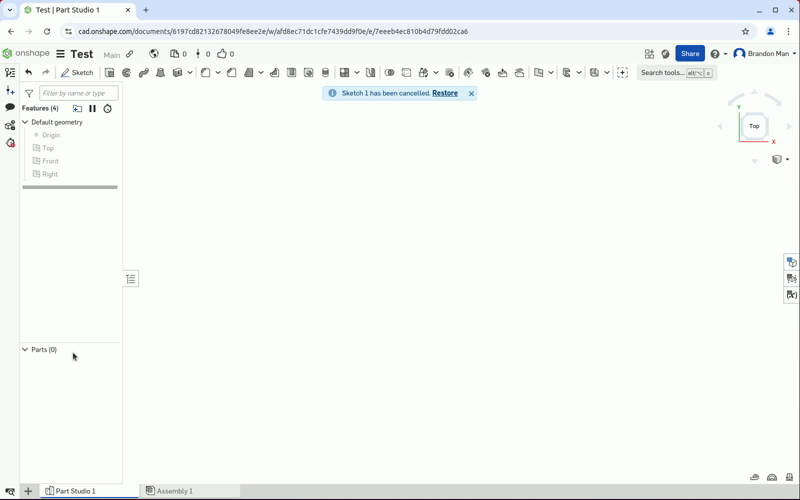
key(up)
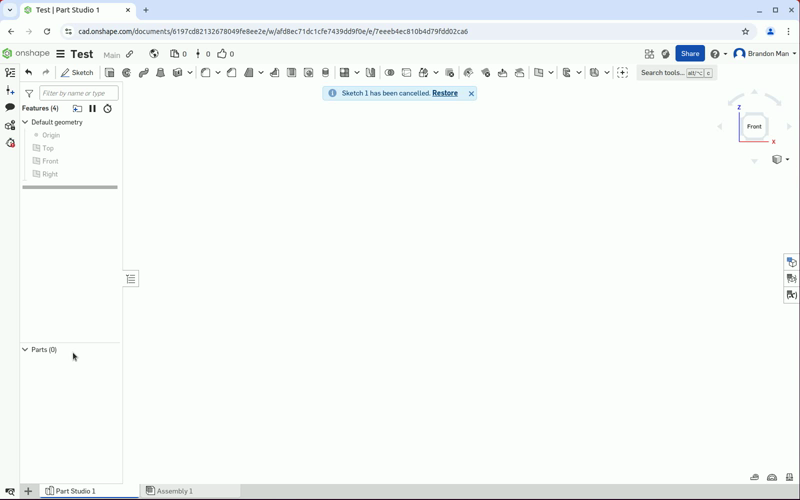
key_up(shift)
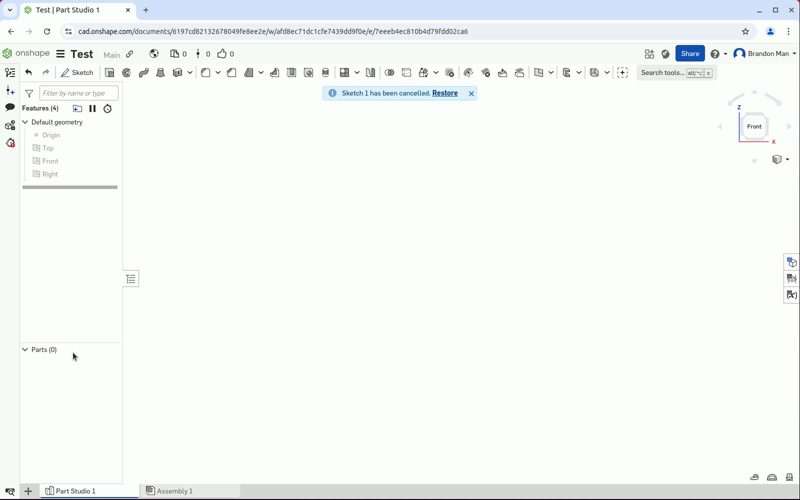
key(space)
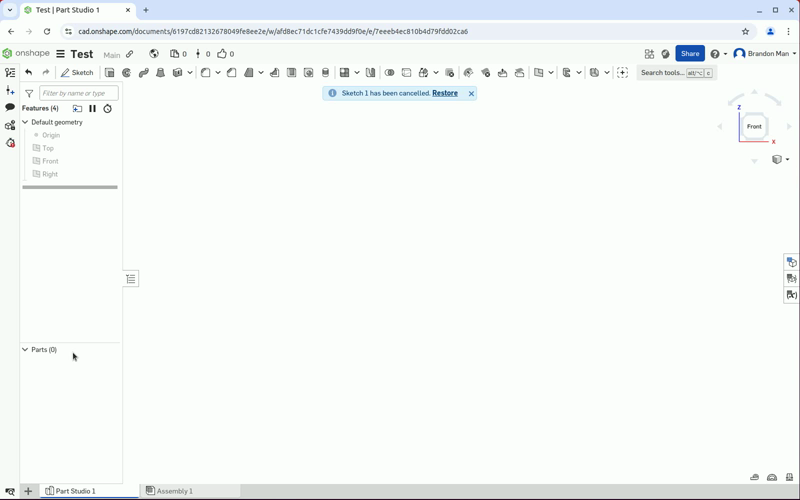
key_down(shift)
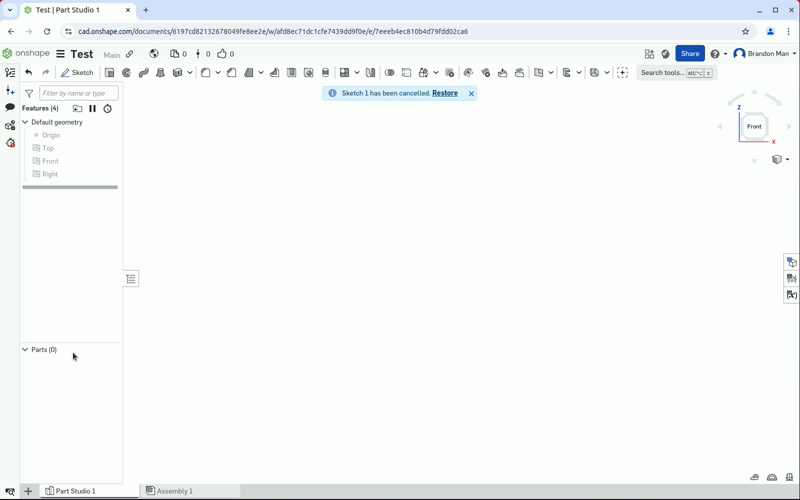
key(left)
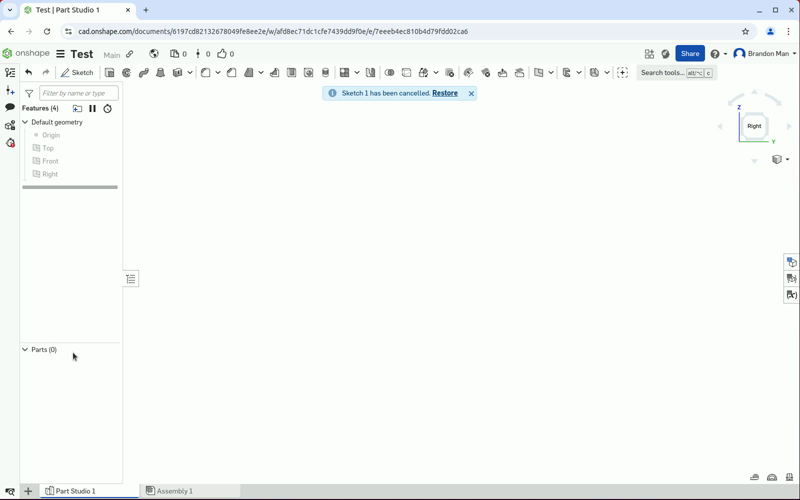
key_up(shift)
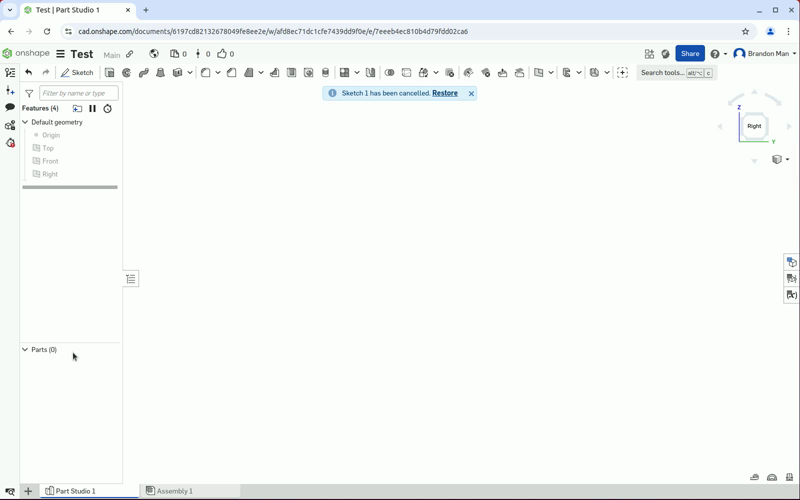
mouse_move(73, 352)
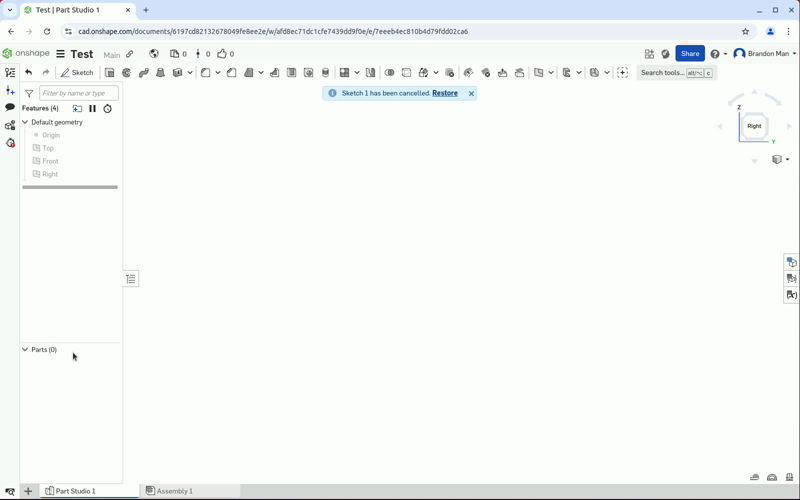
key(shift+y)
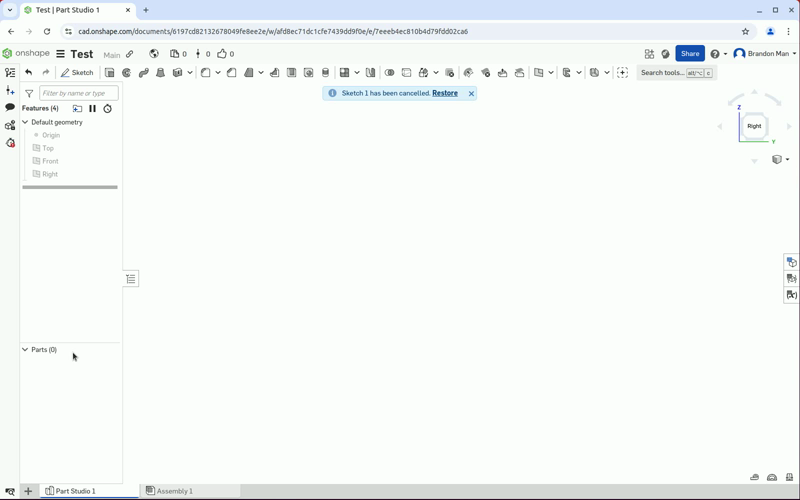
key(shift+s)
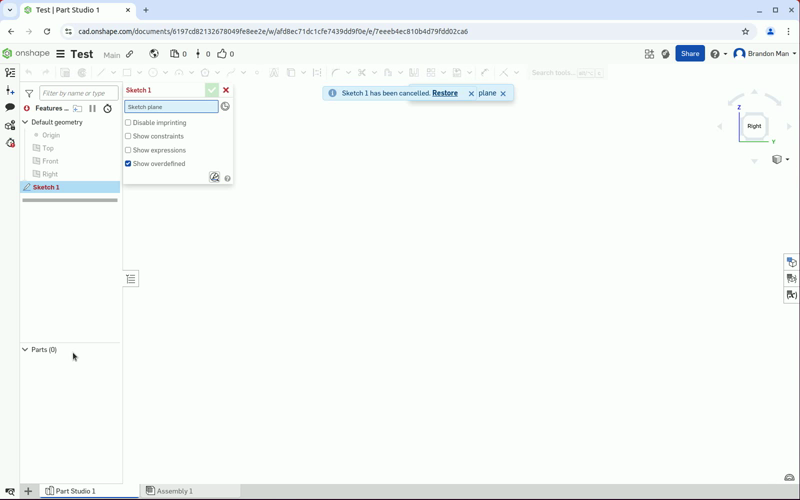
mouse_move(73, 176)
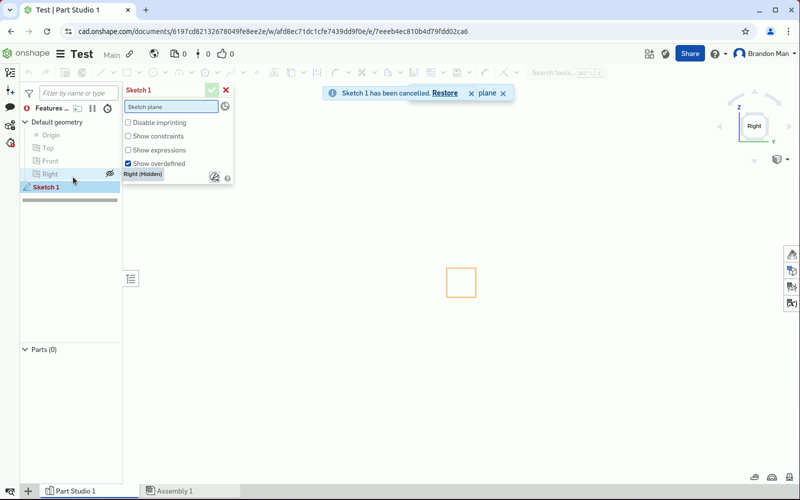
click(73, 176)
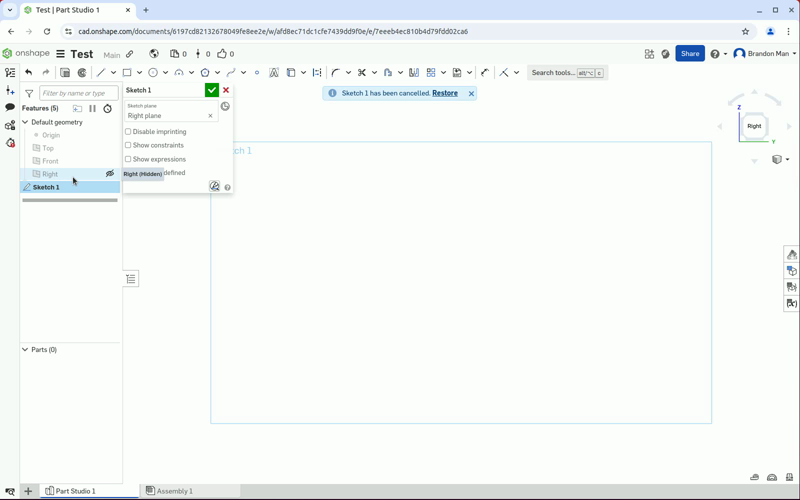
mouse_move(73, 352)
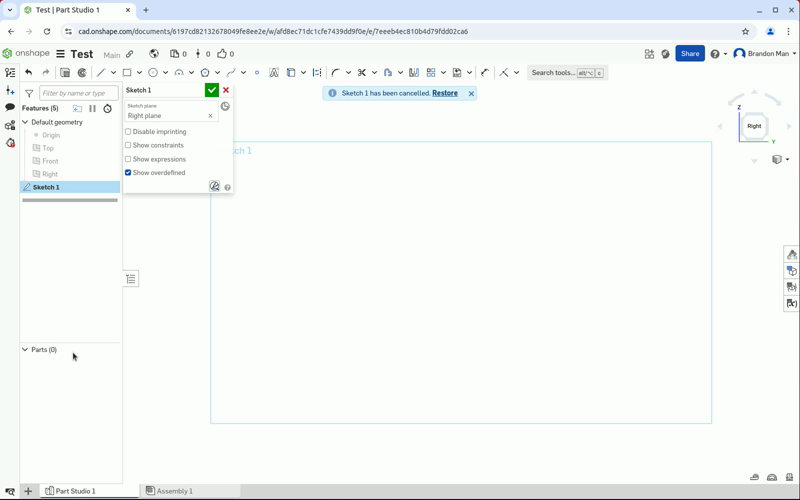
key(y)
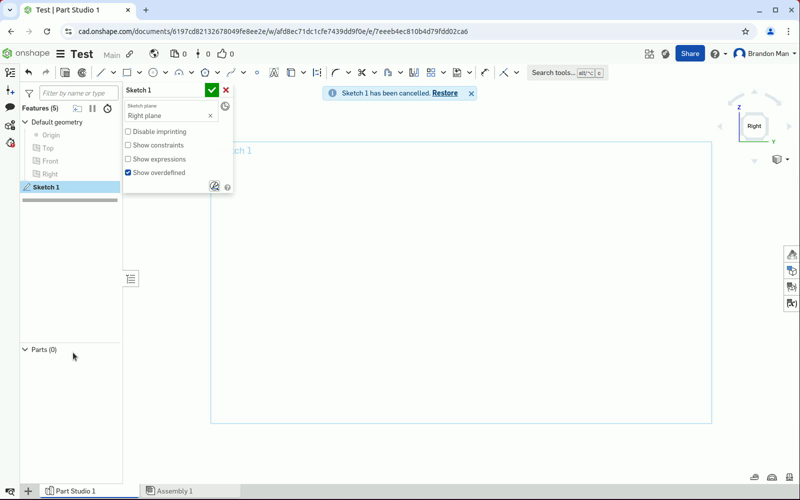
key(l)
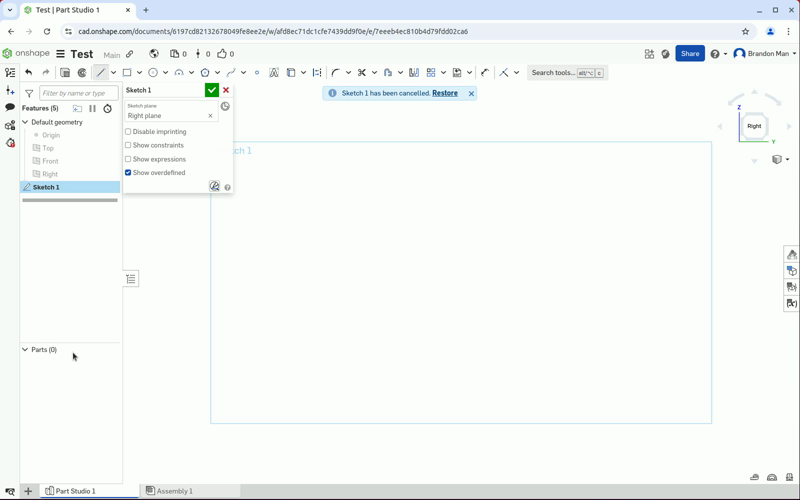
key_down(shift)
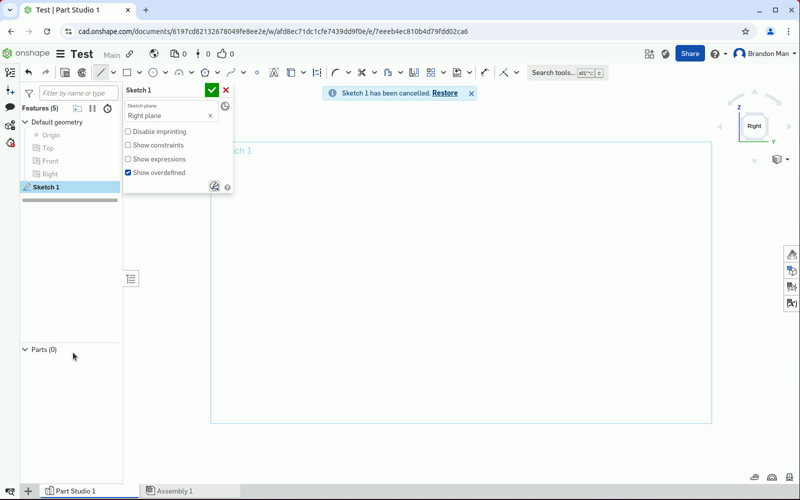
mouse_move(441, 189)
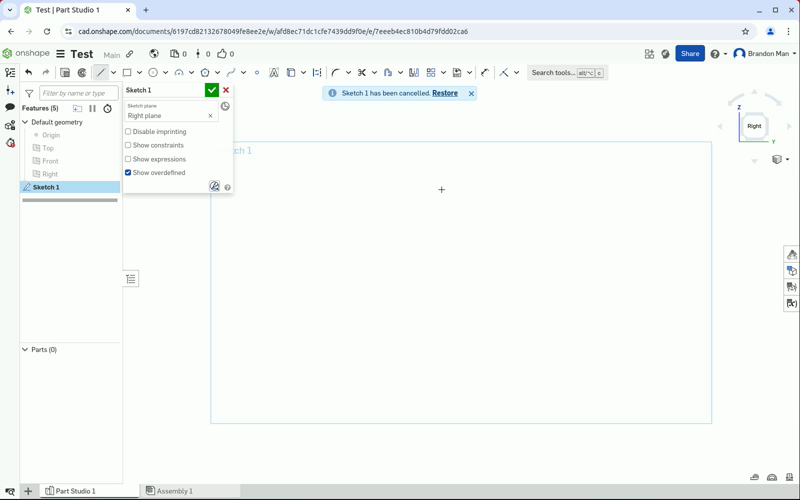
click(441, 189)
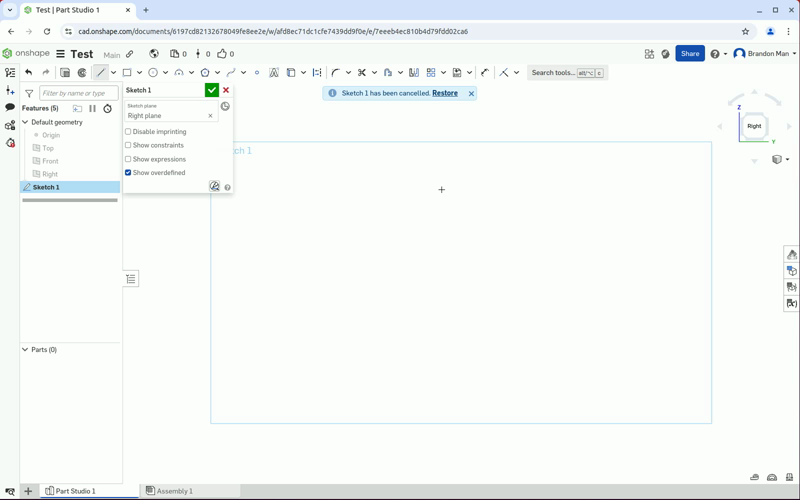
key_up(shift)
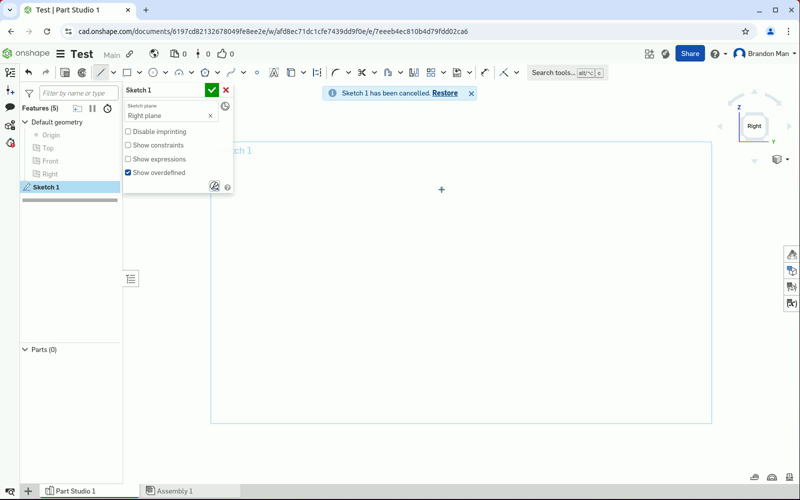
key_down(shift)
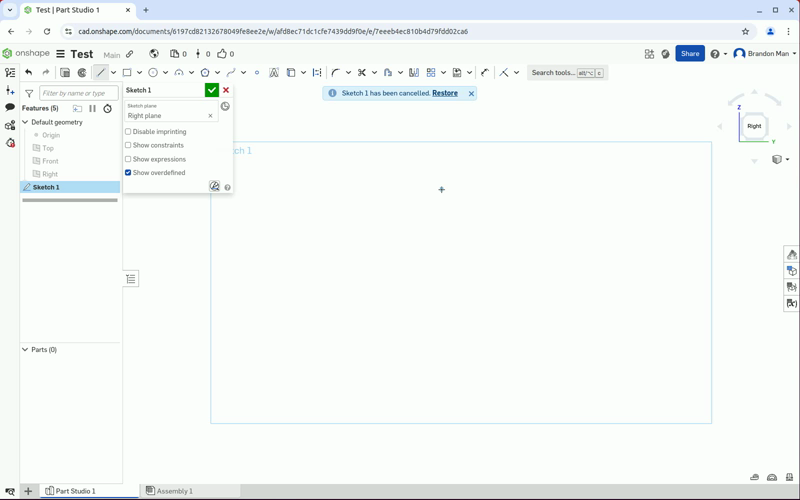
mouse_move(471, 189)
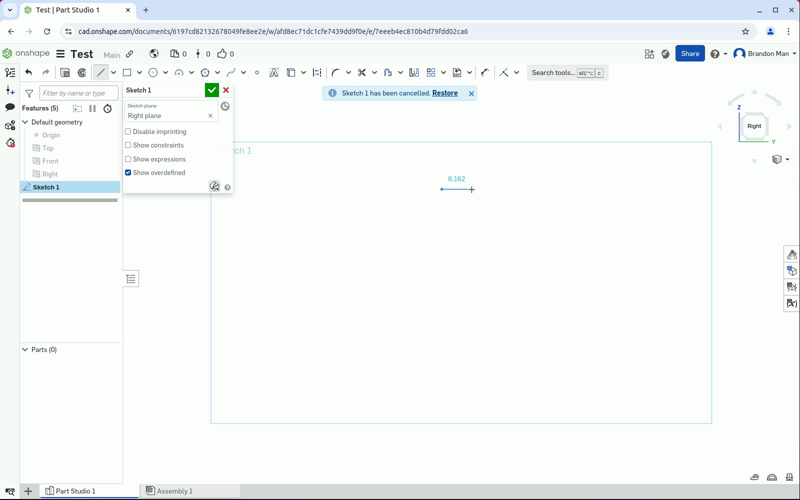
mouse_move(454, 189)
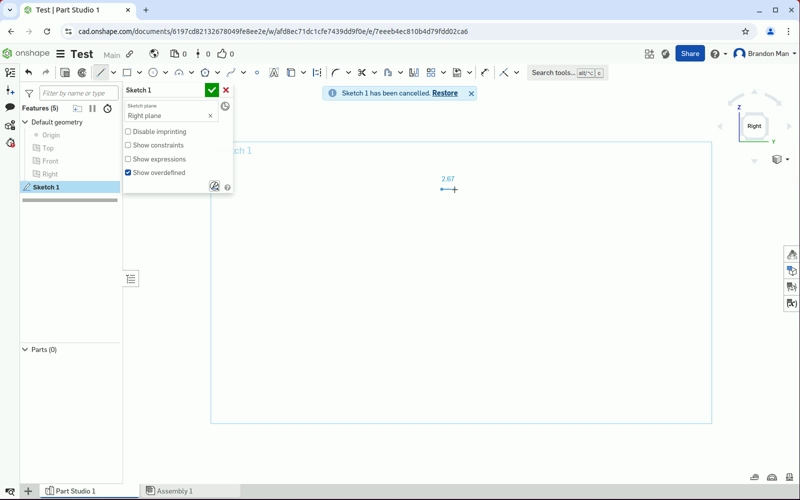
click(454, 189)
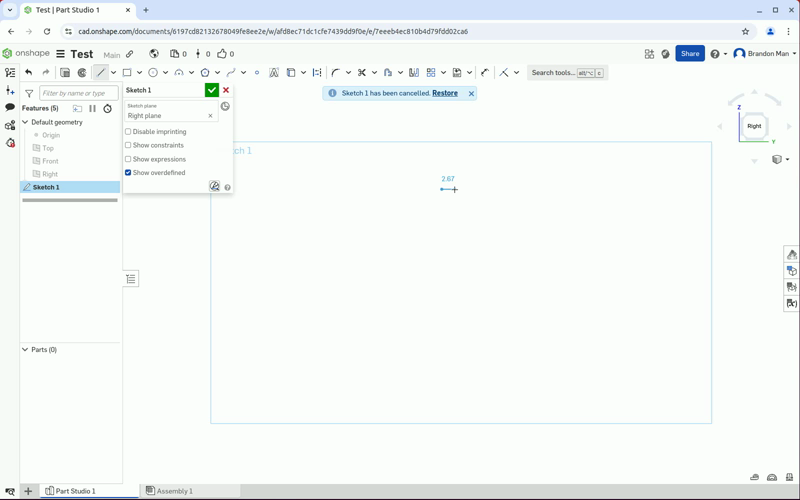
key_up(shift)
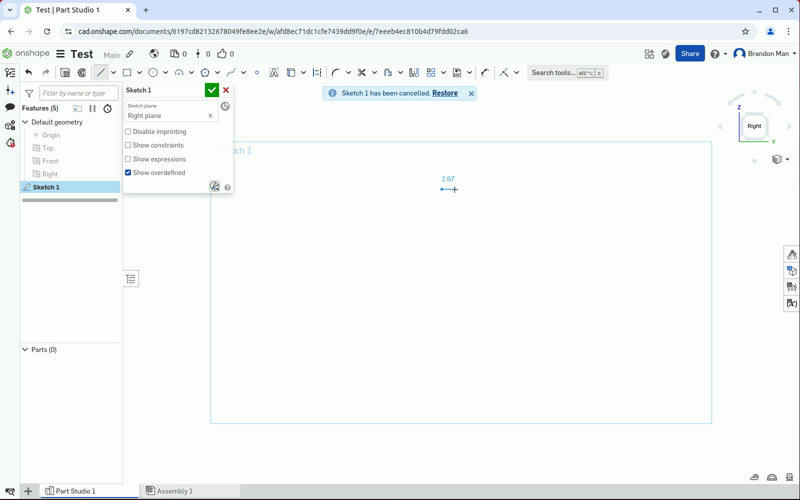
key(esc)
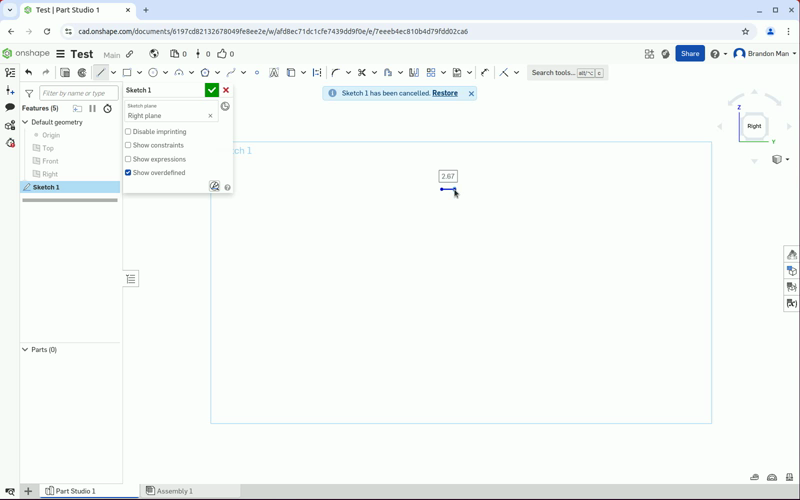
key(a)
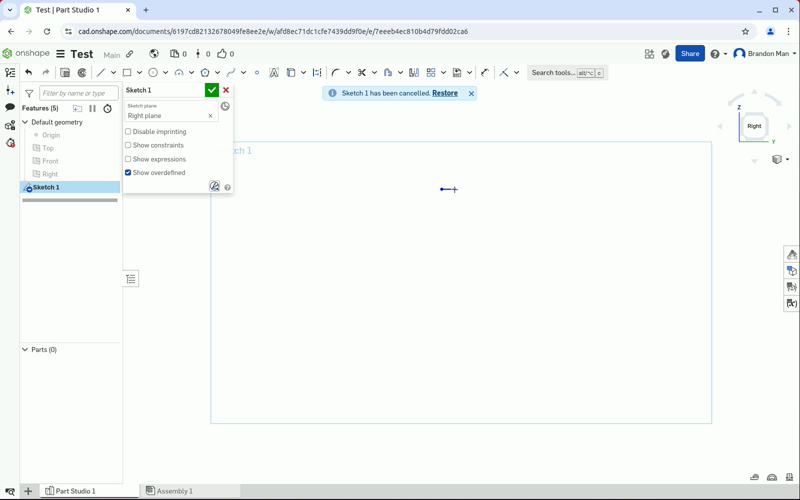
mouse_move(454, 189)
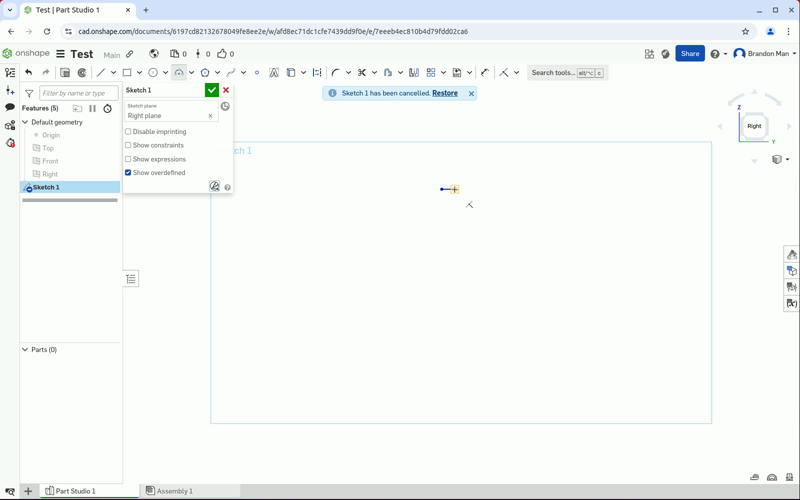
click(454, 189)
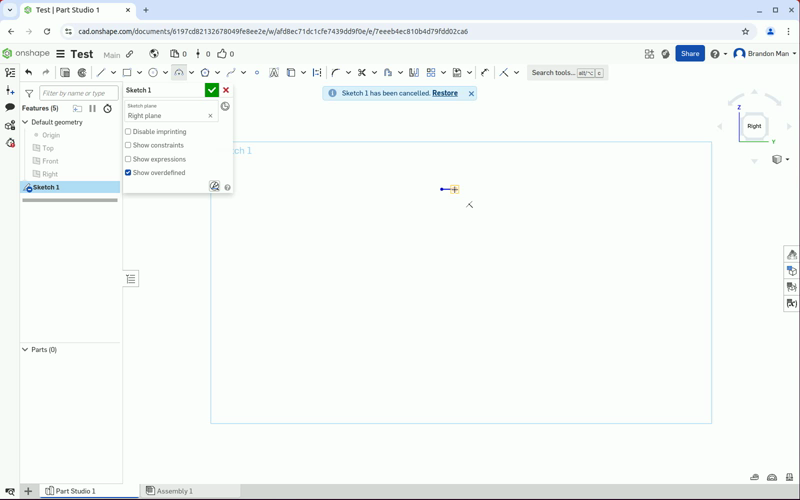
key_down(shift)
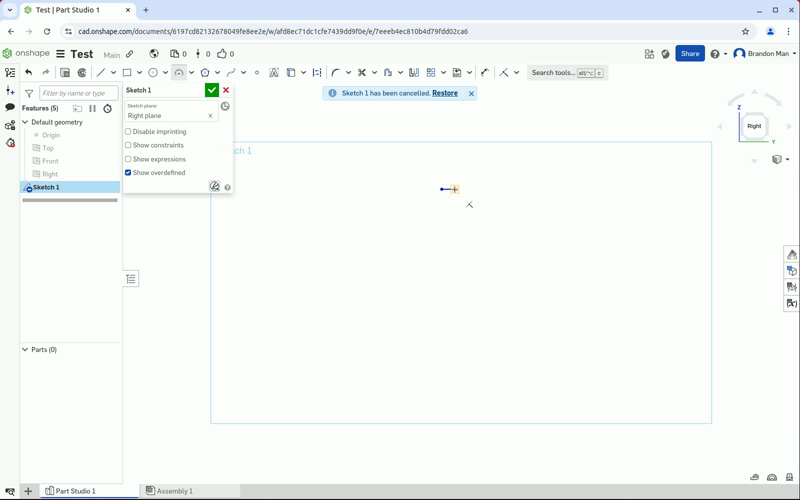
mouse_move(467, 189)
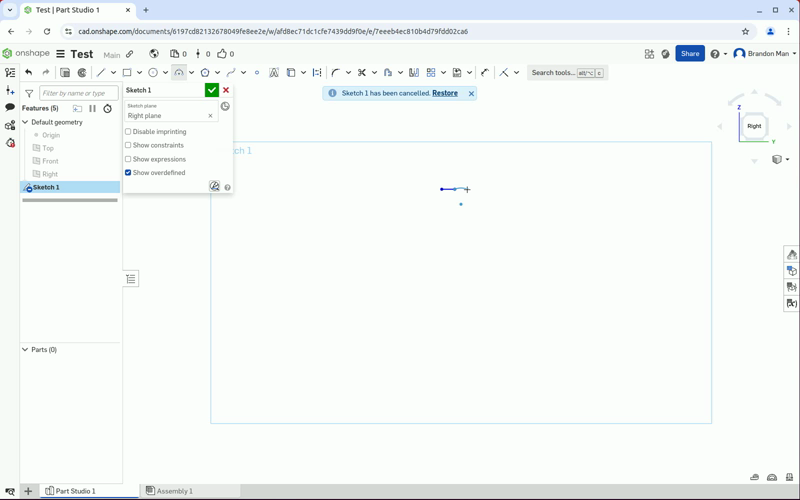
click(467, 189)
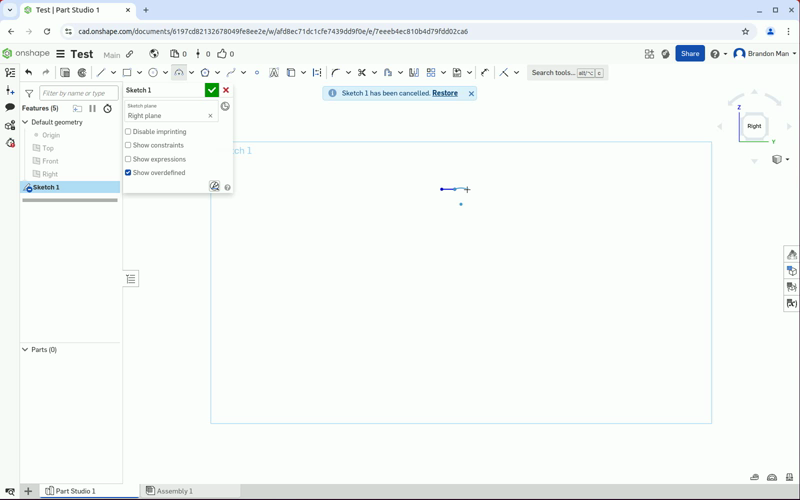
mouse_move(461, 183)
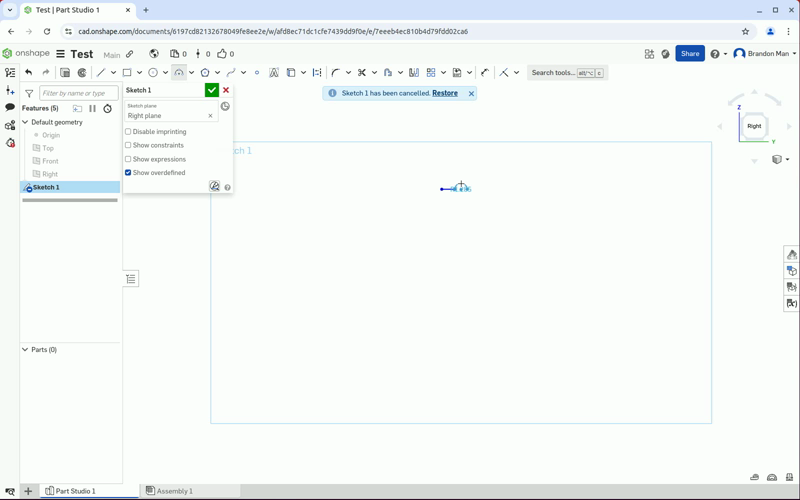
click(461, 183)
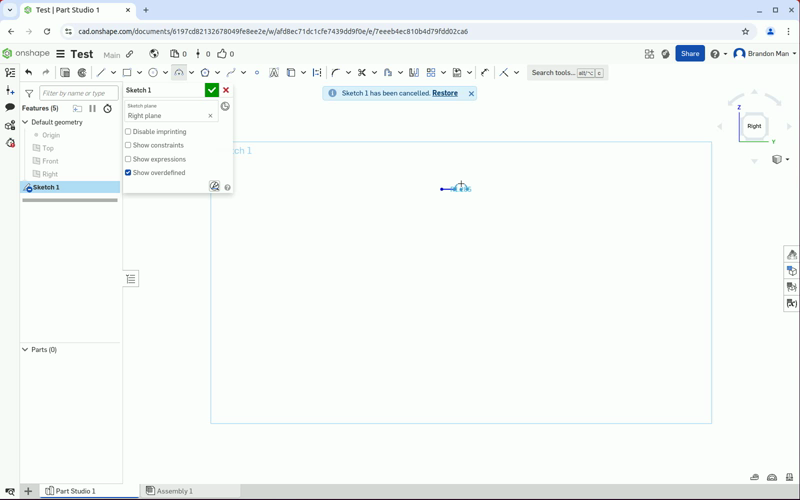
key_up(shift)
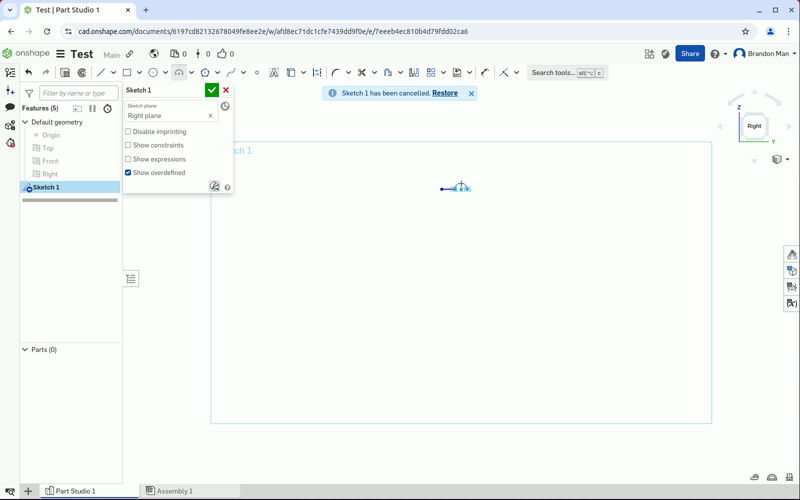
key(esc)
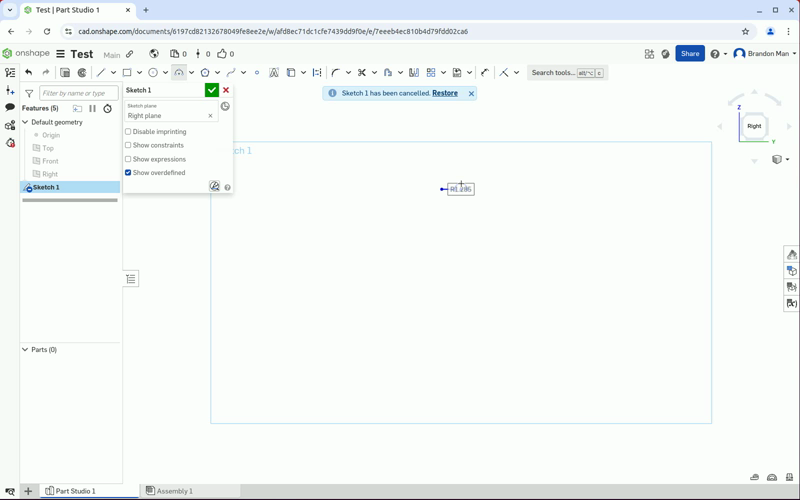
key(l)
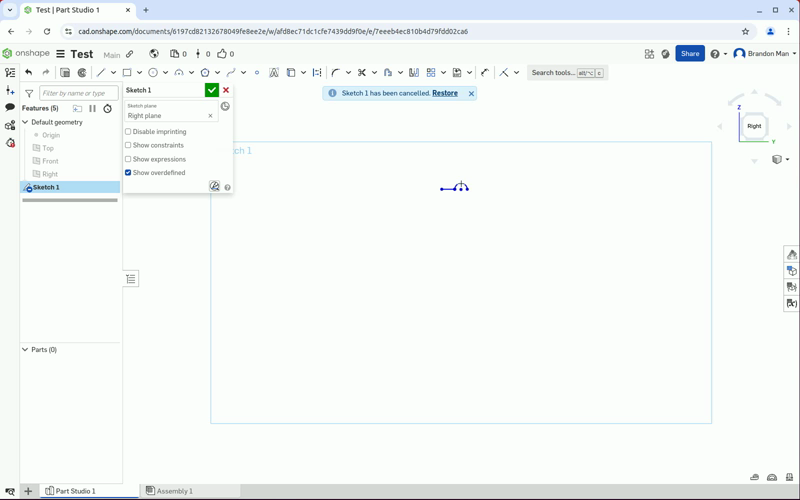
mouse_move(467, 189)
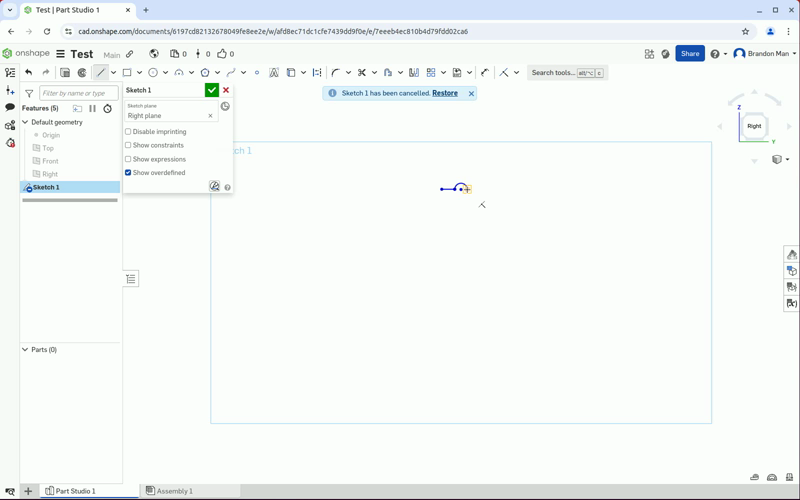
click(467, 189)
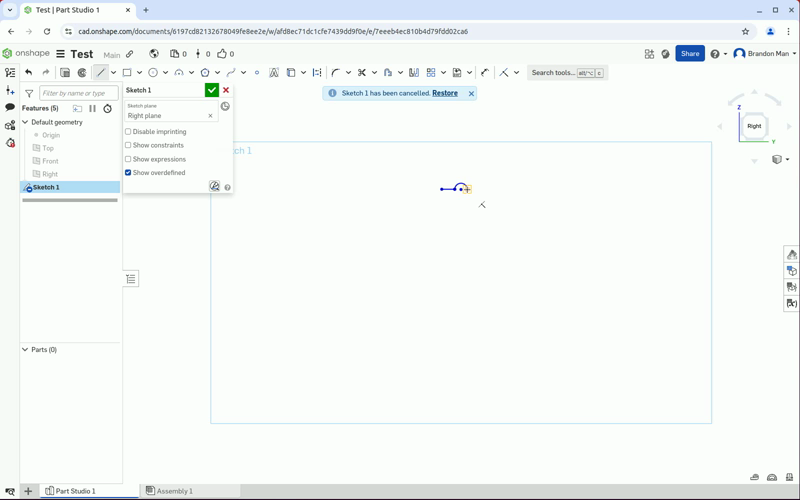
key_down(shift)
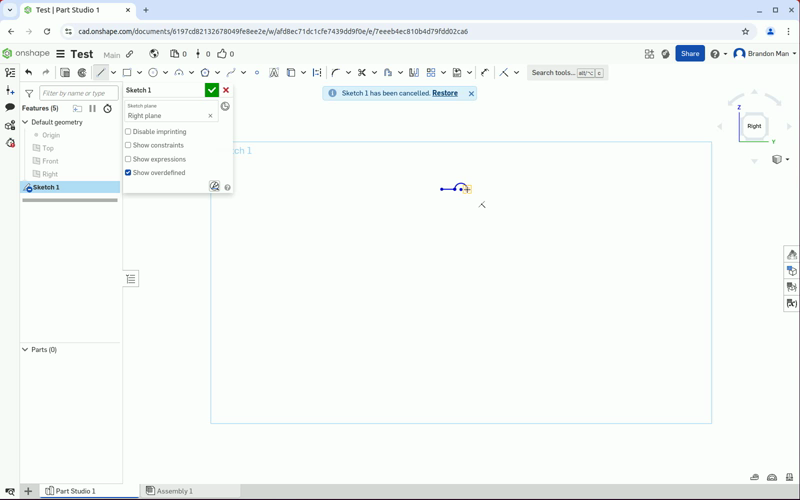
mouse_move(497, 189)
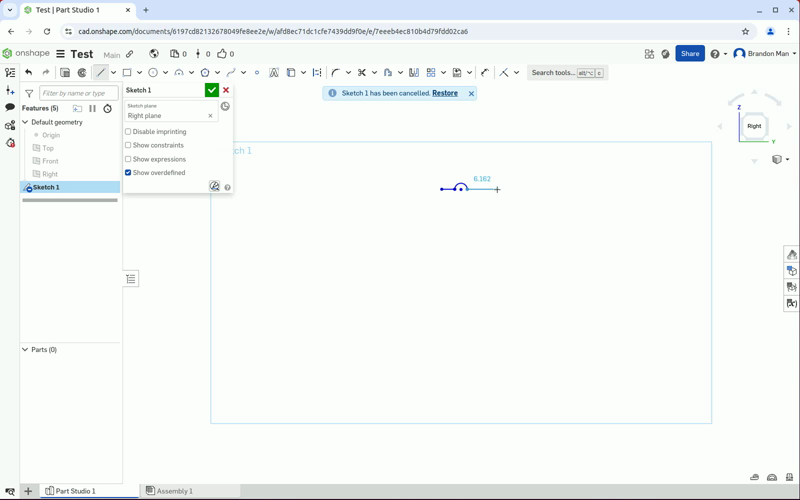
mouse_move(480, 189)
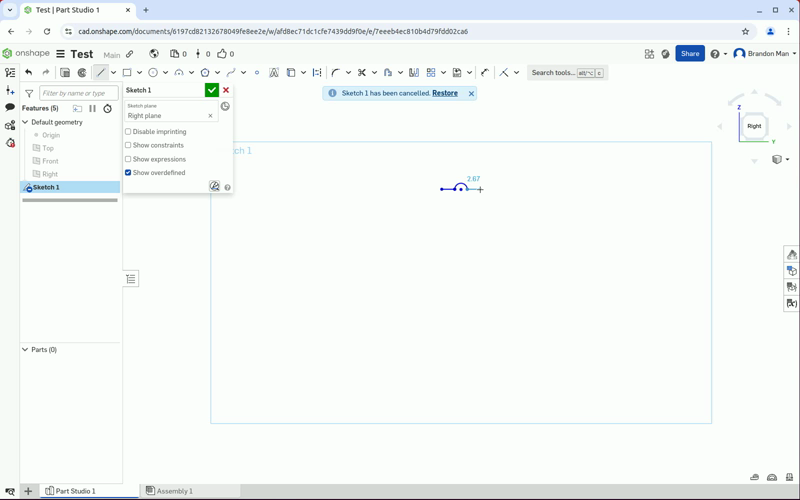
click(480, 189)
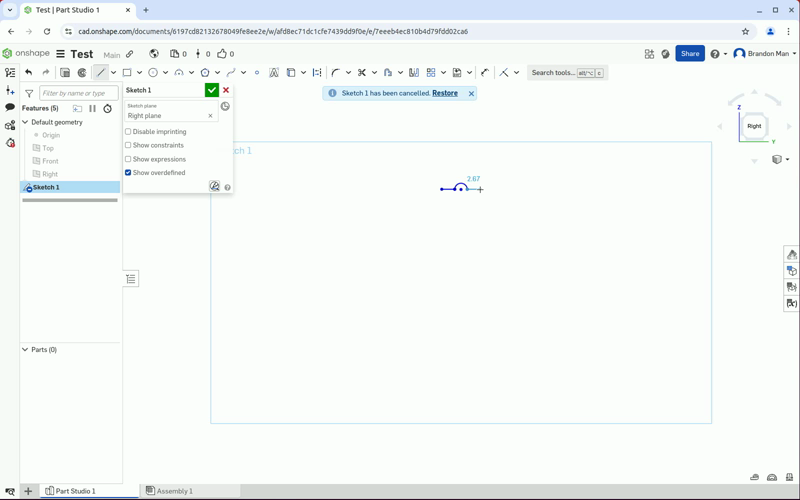
key_up(shift)
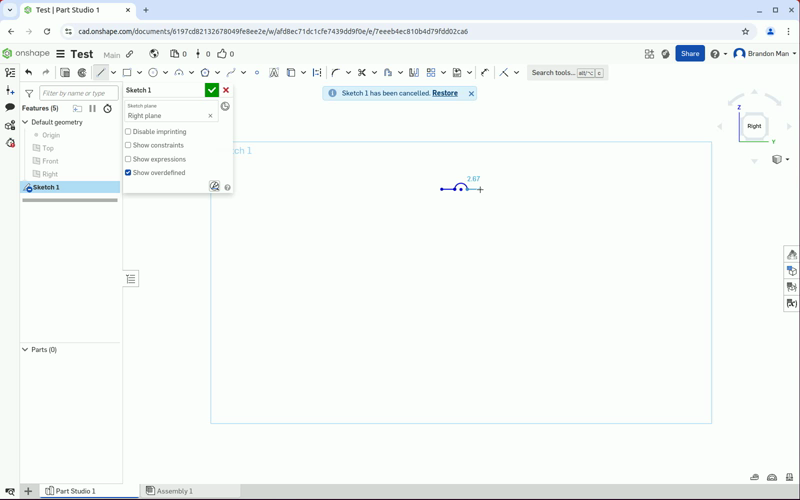
key(esc)
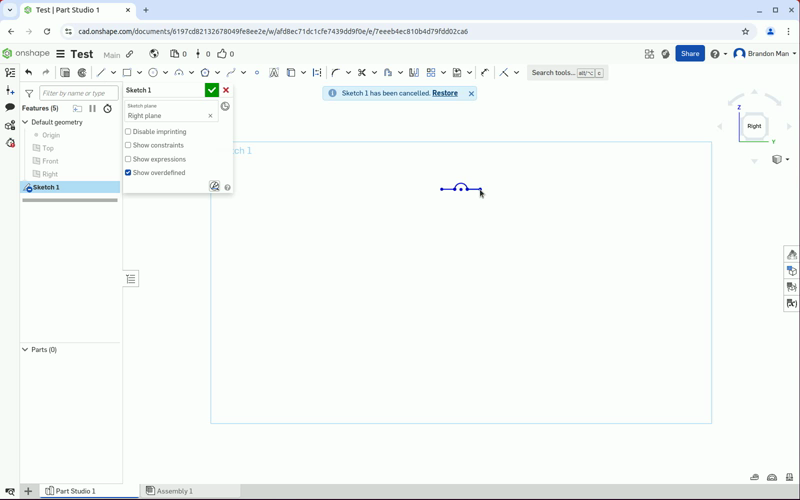
key(a)
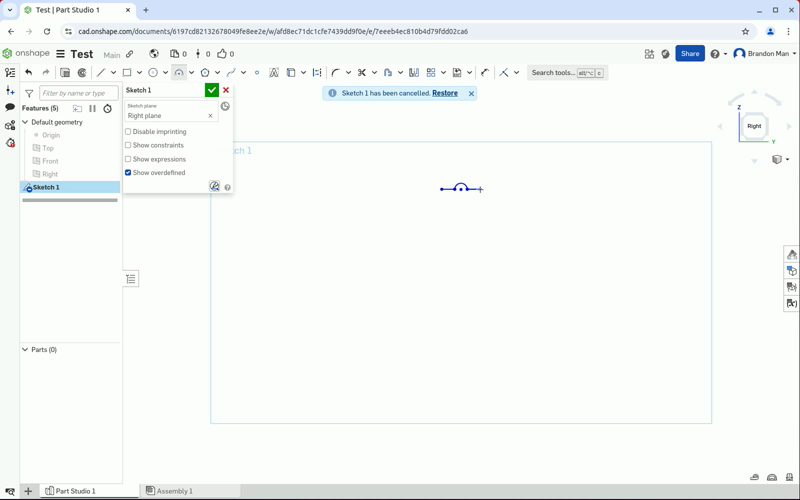
mouse_move(480, 189)
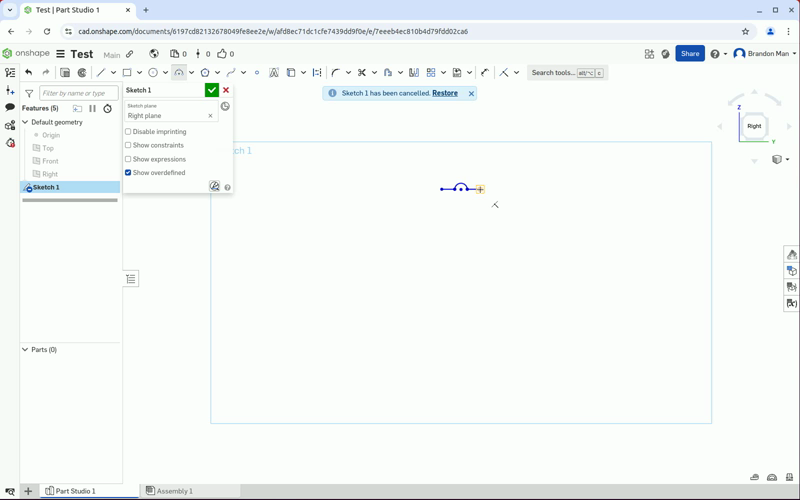
click(480, 189)
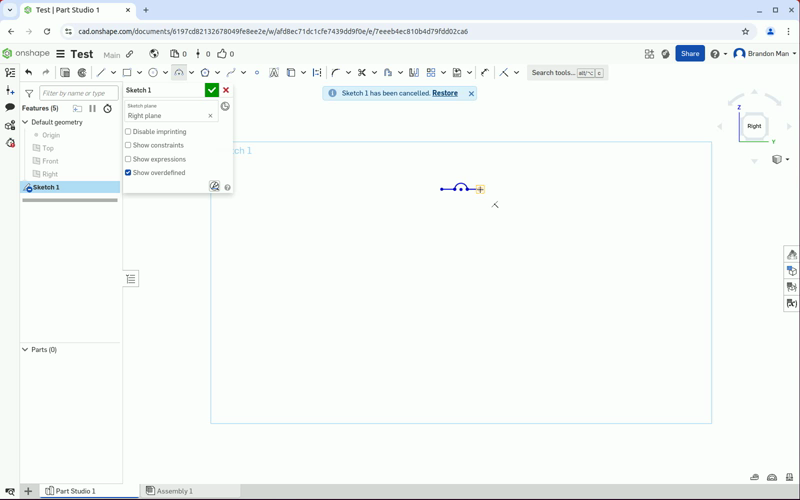
mouse_move(441, 189)
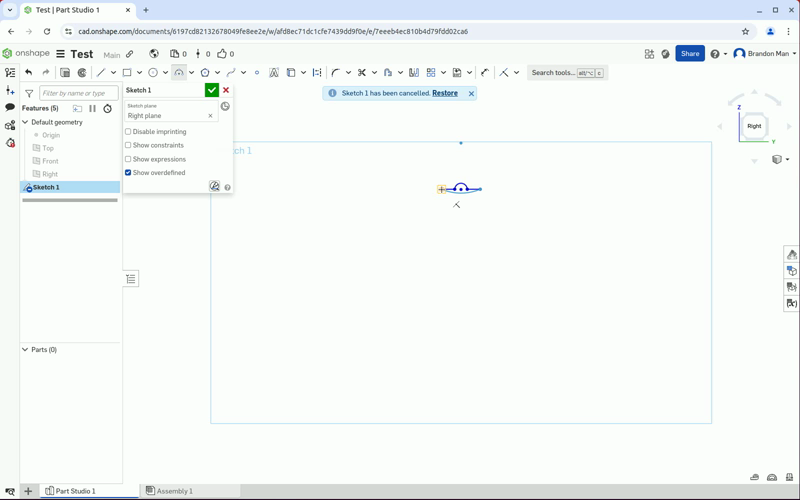
click(441, 189)
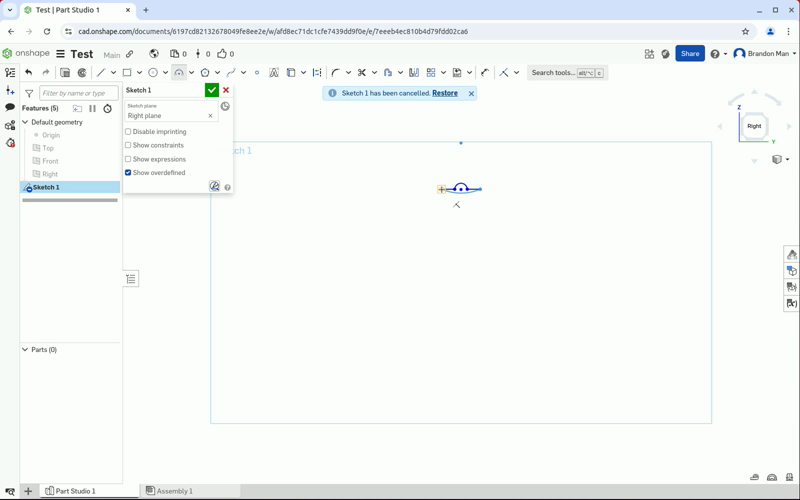
key_down(shift)
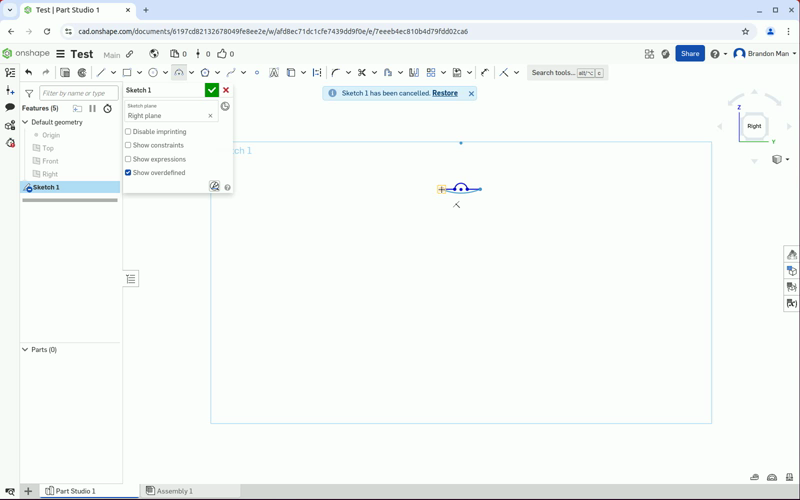
mouse_move(461, 170)
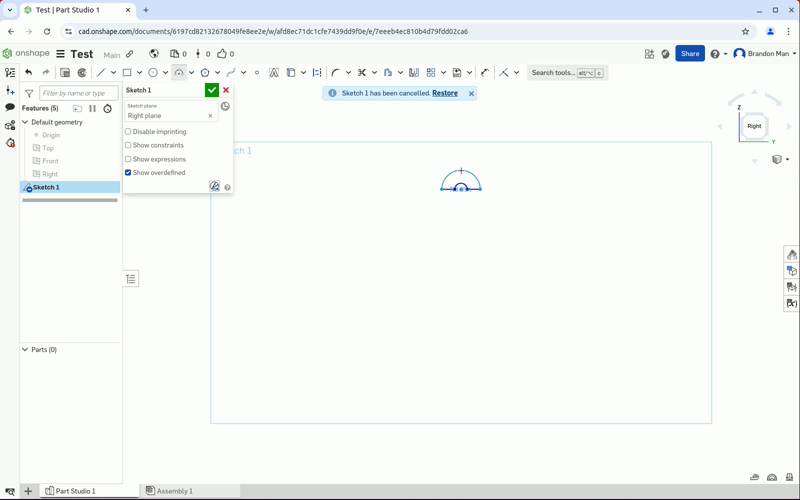
click(461, 170)
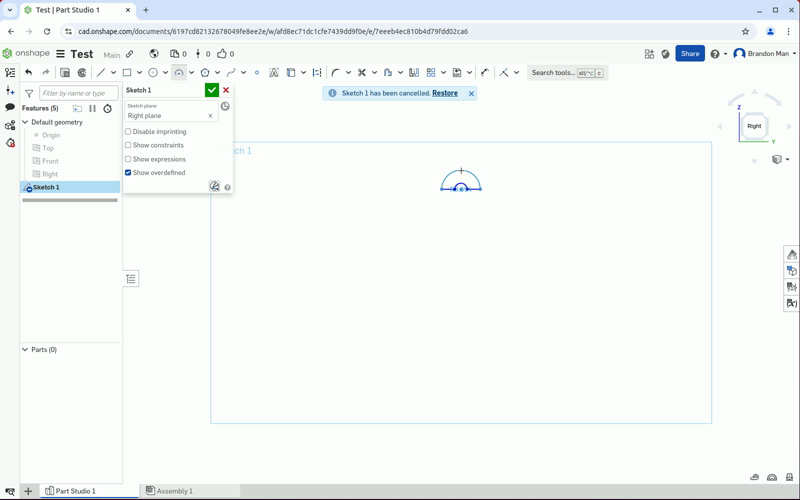
key_up(shift)
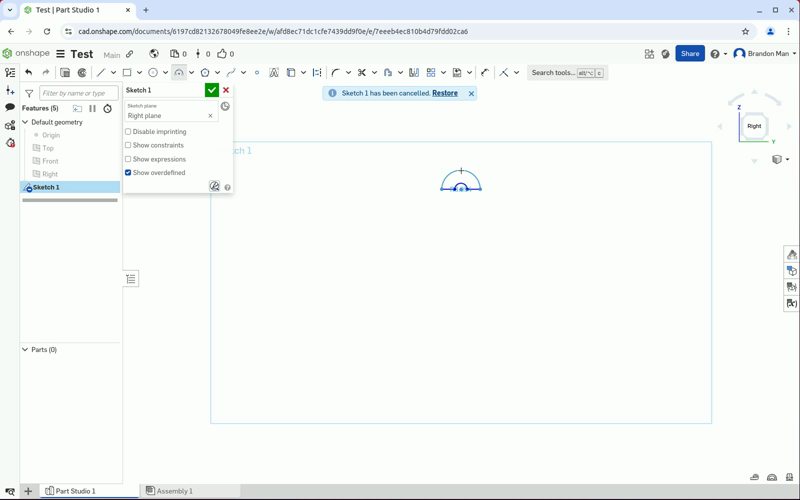
key(esc)
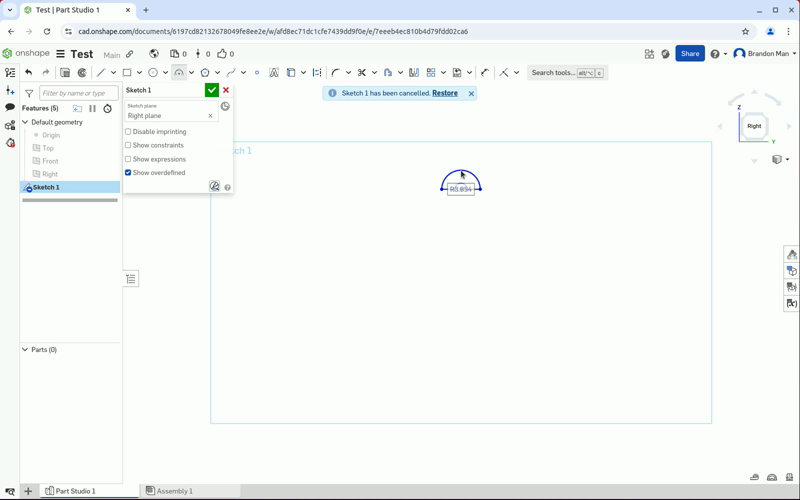
mouse_move(451, 182)
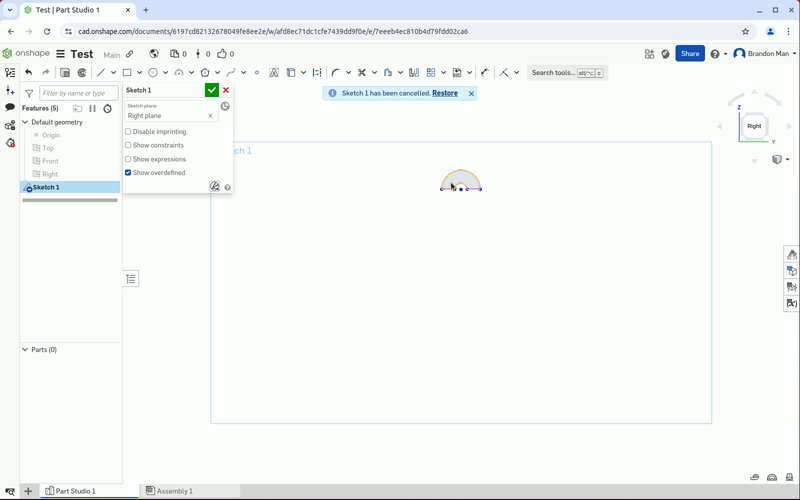
scroll(6)
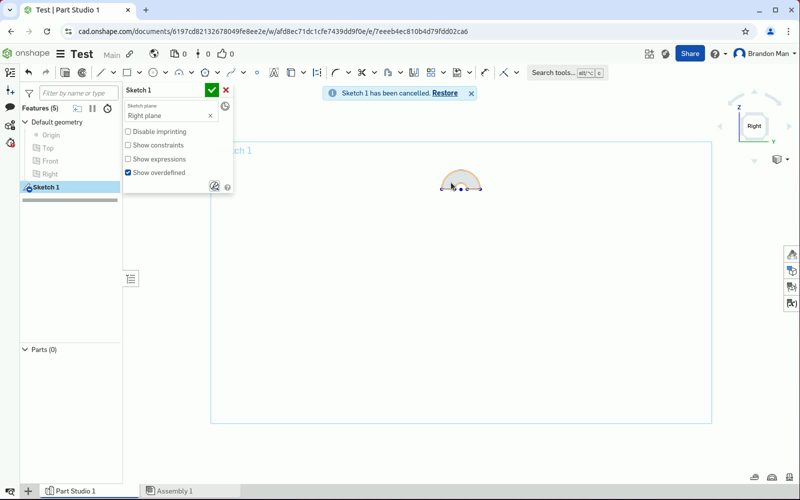
scroll(6)
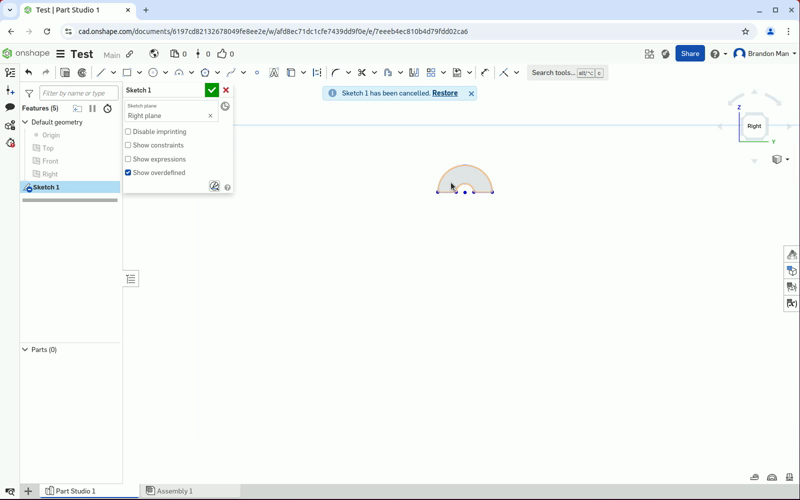
scroll(6)
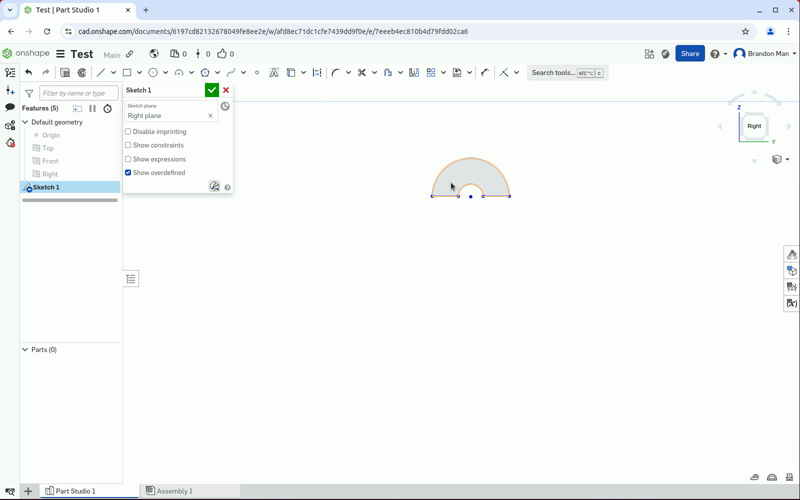
scroll(6)
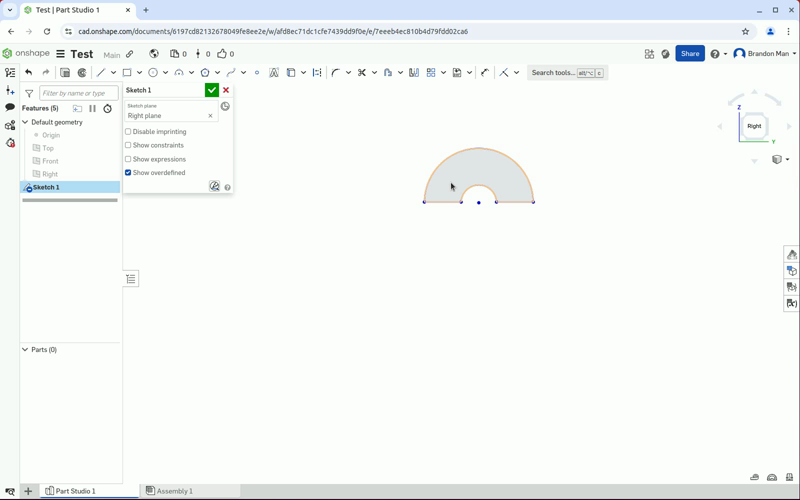
scroll(6)
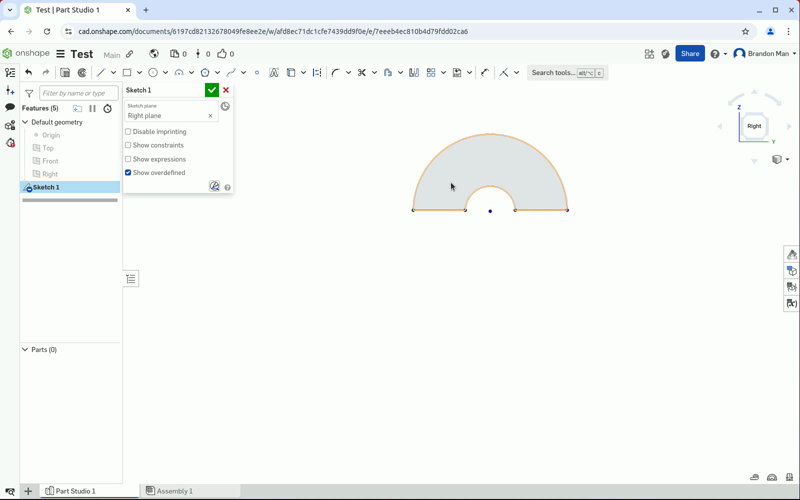
scroll(6)
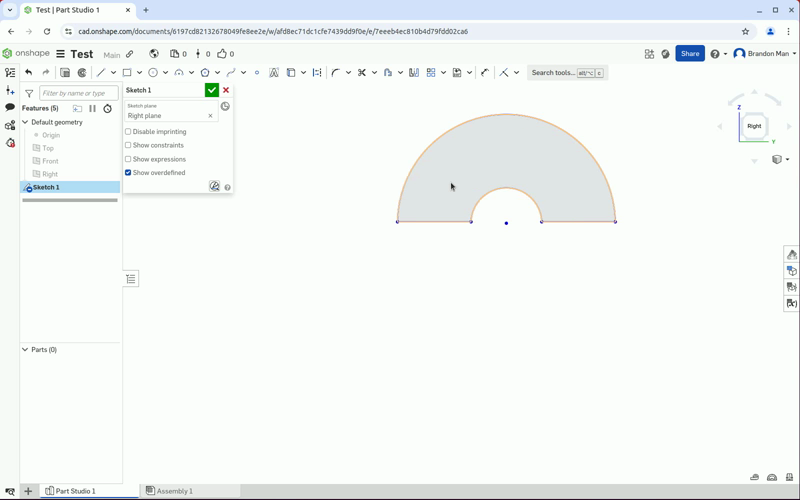
scroll(6)
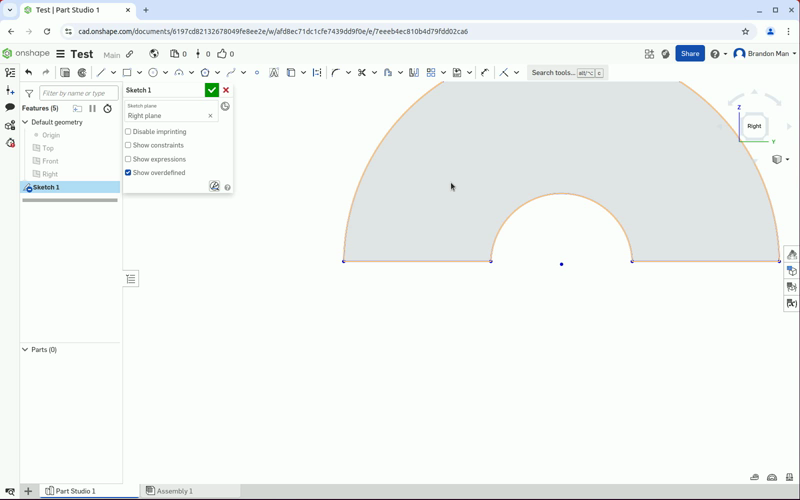
click(451, 182)
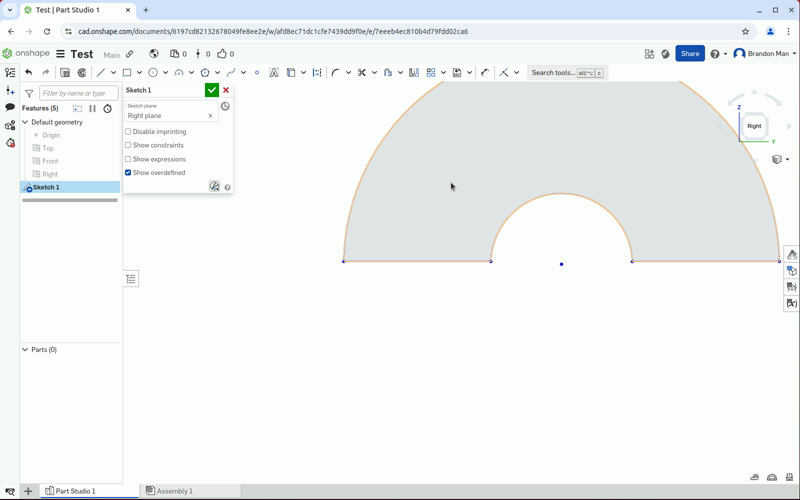
scroll(-6)
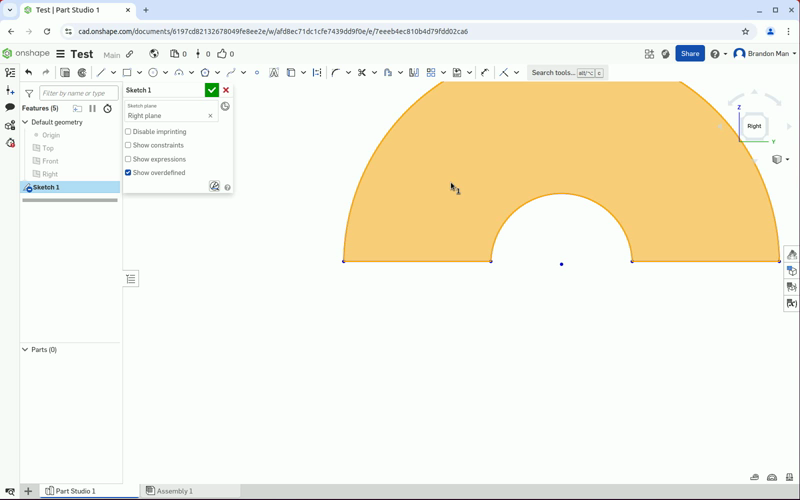
scroll(-6)
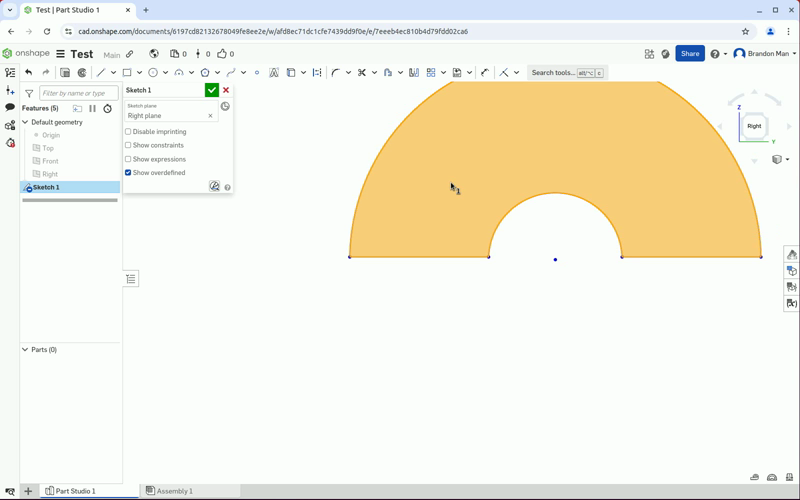
scroll(-6)
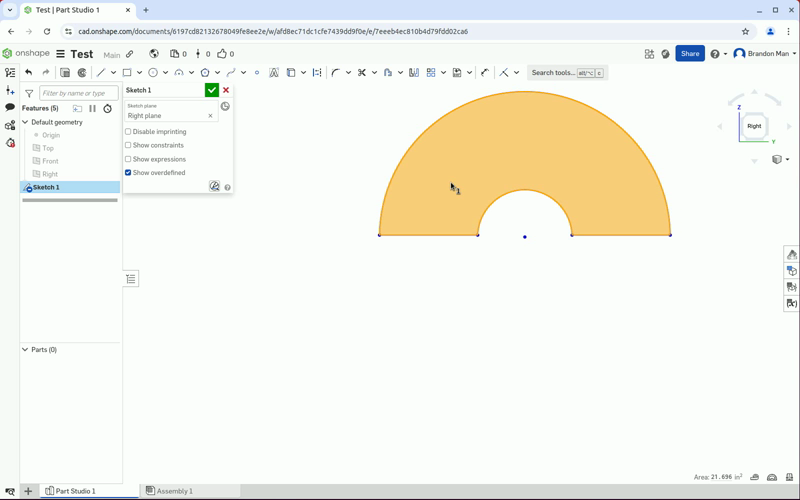
scroll(-6)
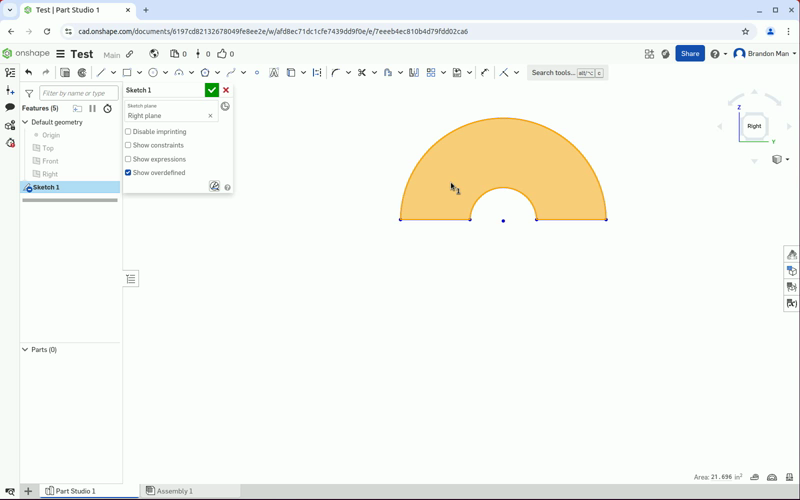
scroll(-6)
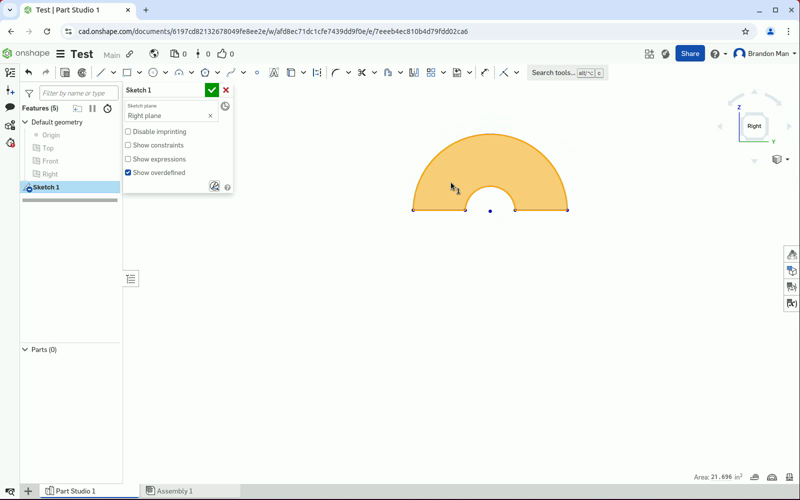
scroll(-6)
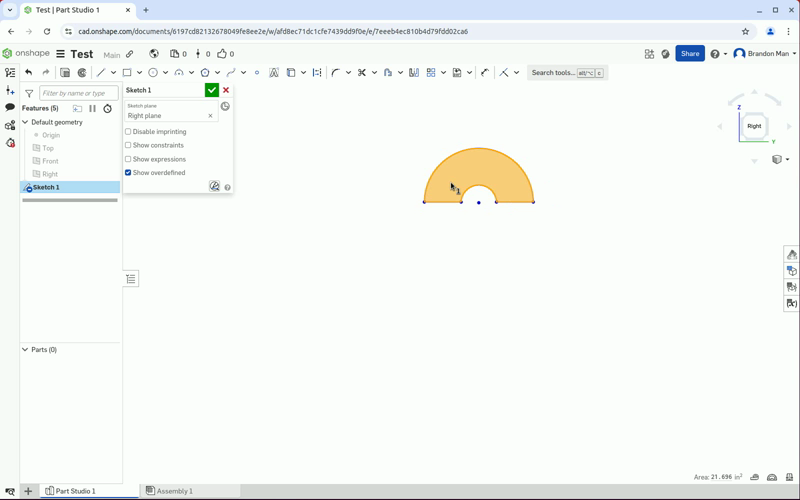
scroll(-6)
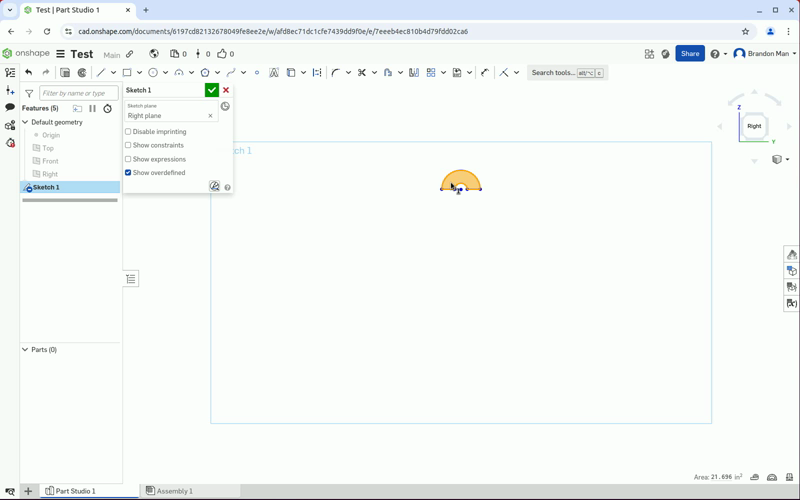
mouse_move(73, 352)
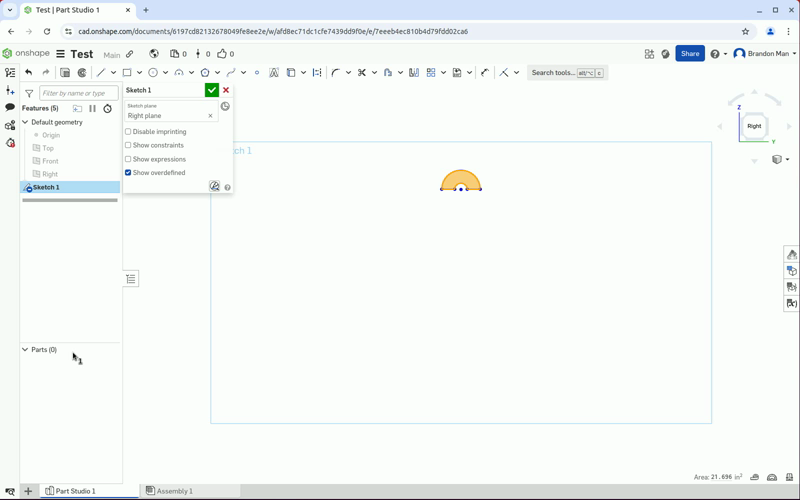
key(shift+y)
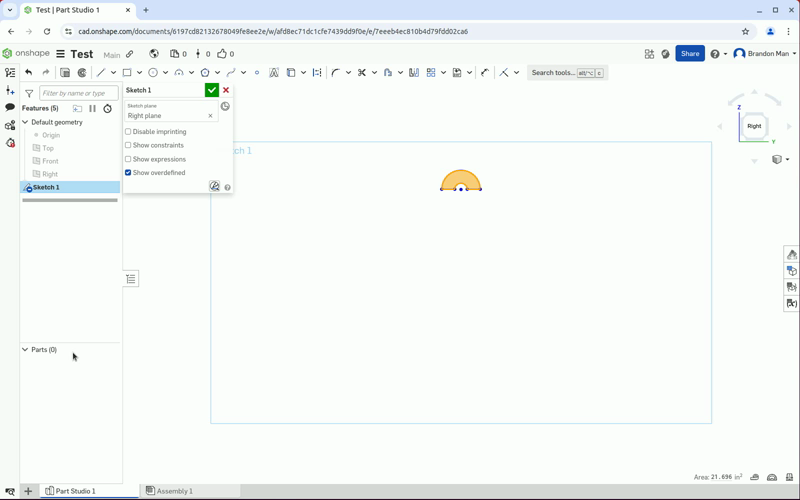
key(shift+e)
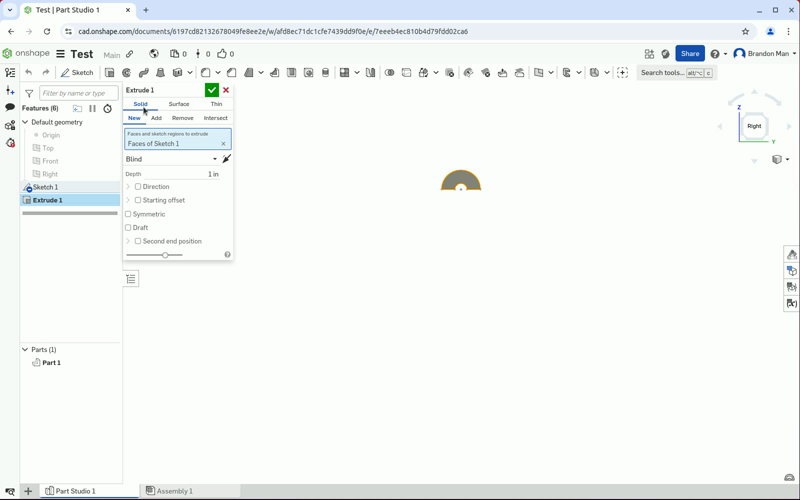
mouse_move(143, 106)
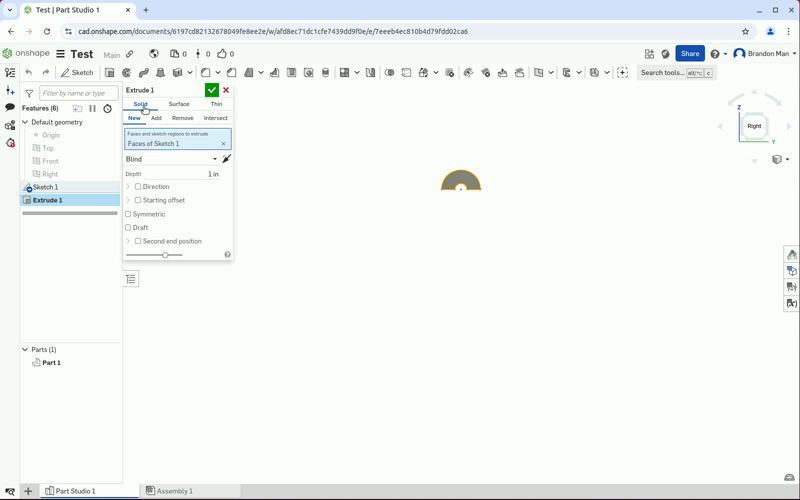
click(143, 106)
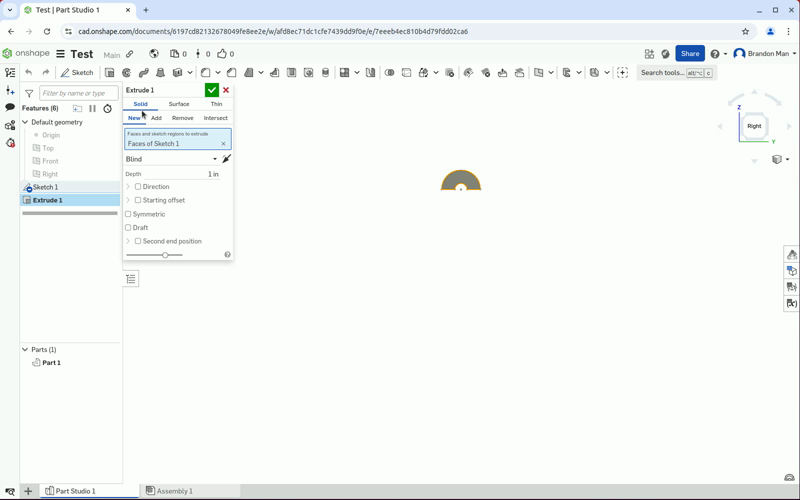
mouse_move(137, 120)
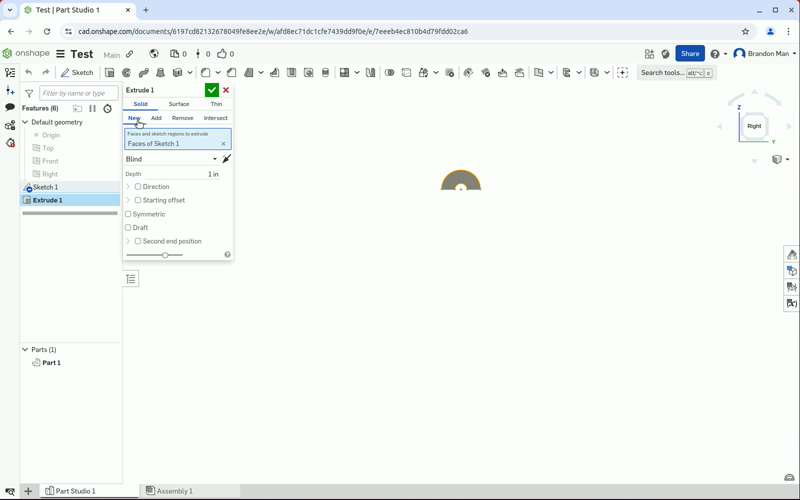
click(137, 120)
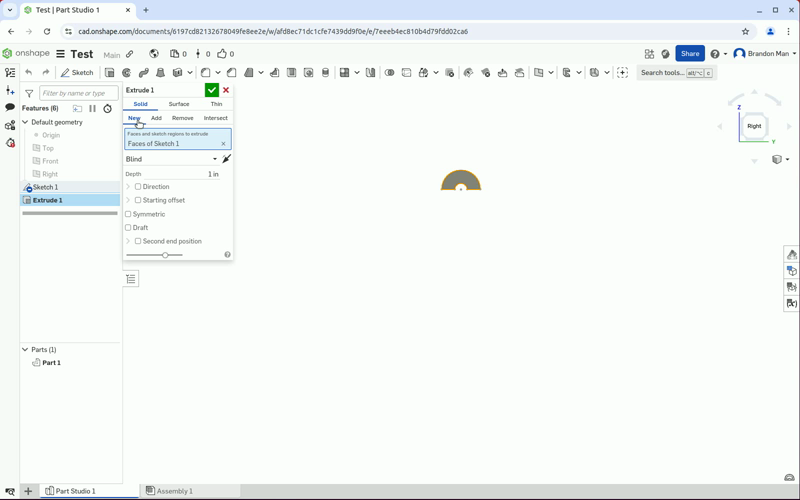
key(tab, 4)
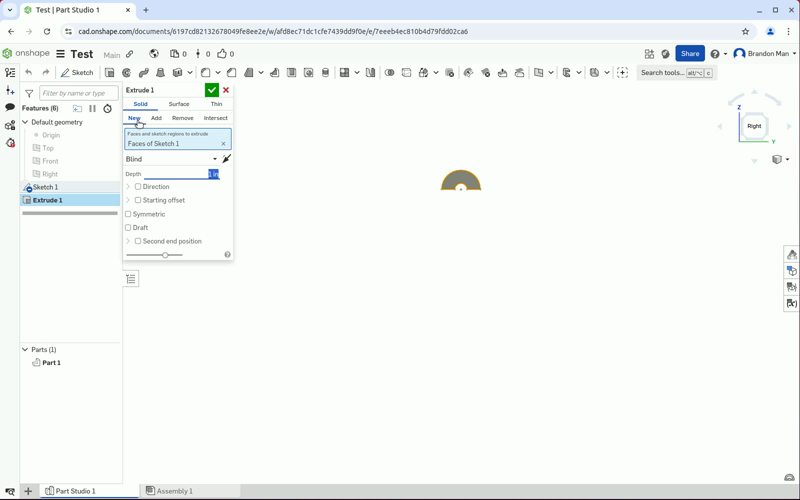
text(2.648)
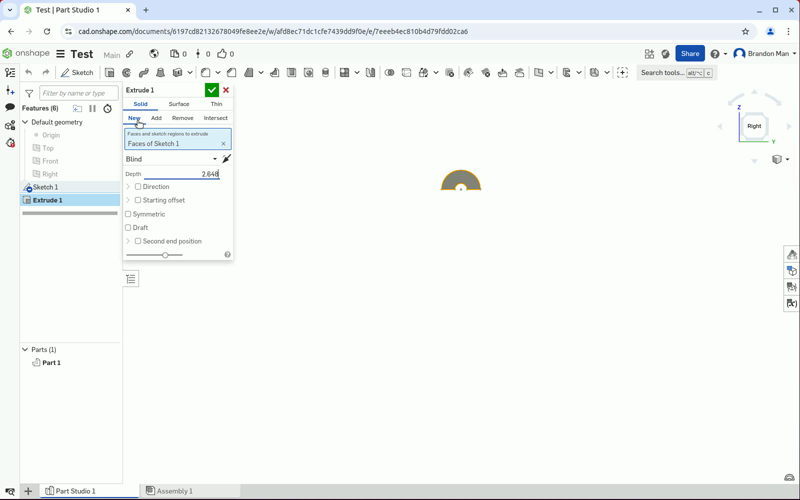
key(enter)
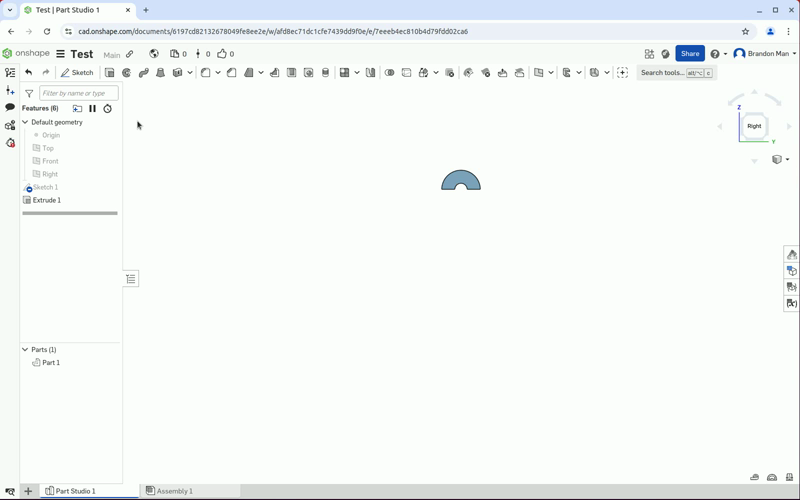
key(shift+h)
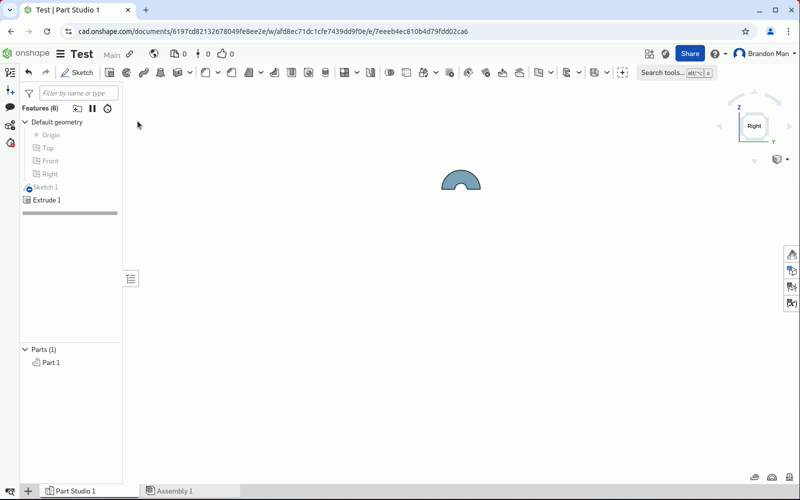
key(shift+h)
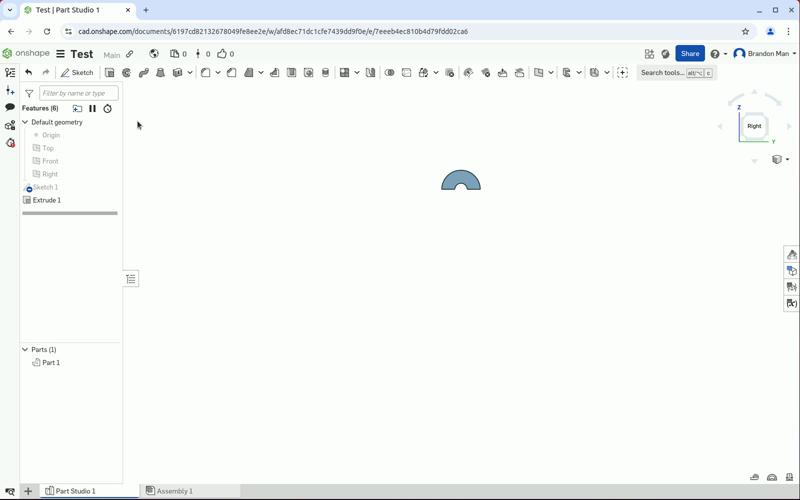
mouse_move(73, 189)
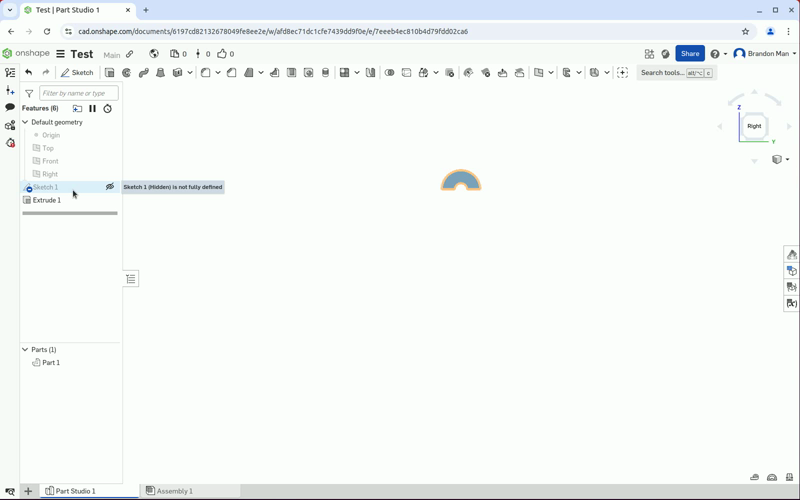
click(73, 189)
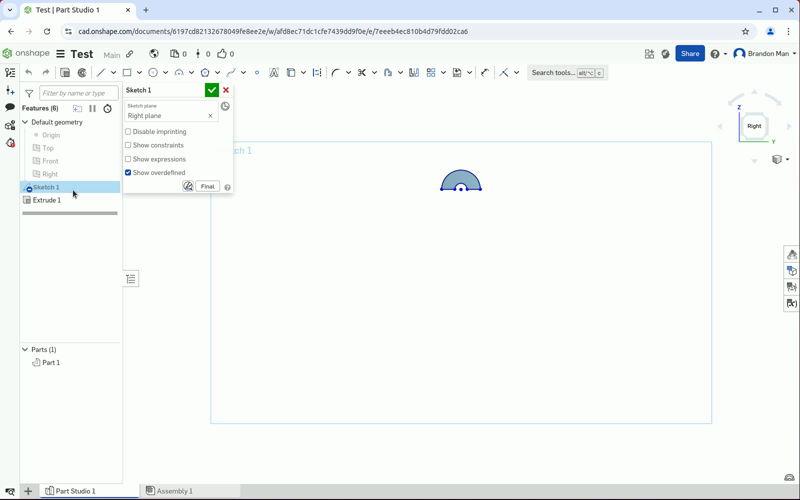
mouse_move(229, 92)
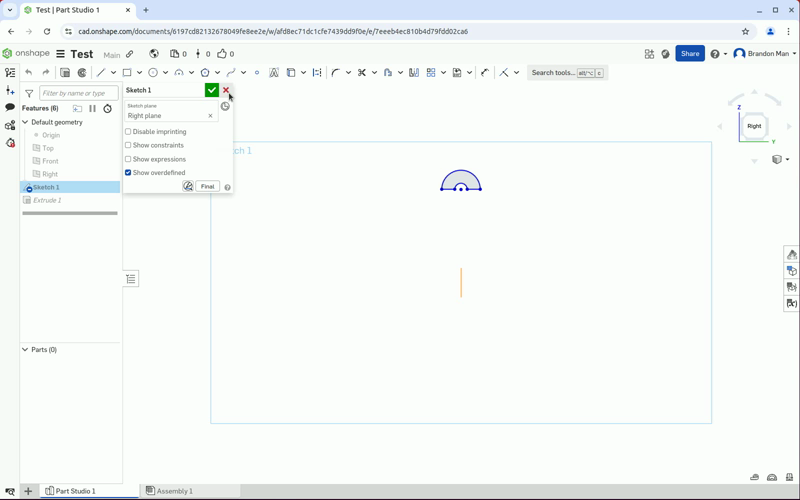
click(229, 92)
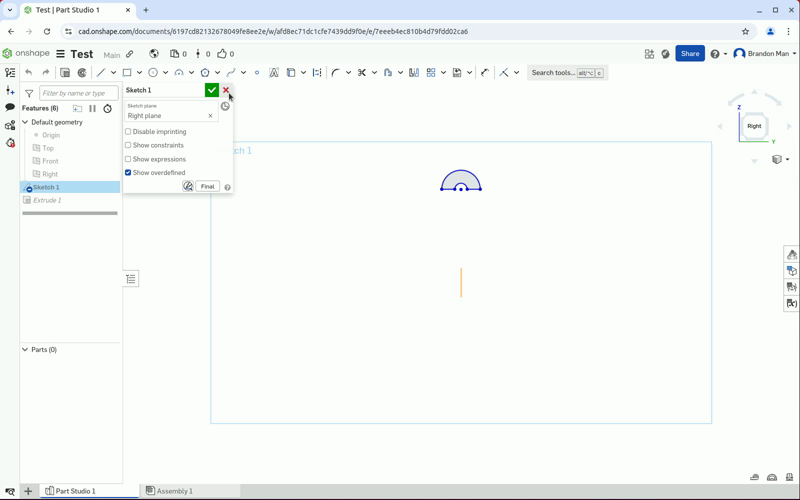
key(shift+s)
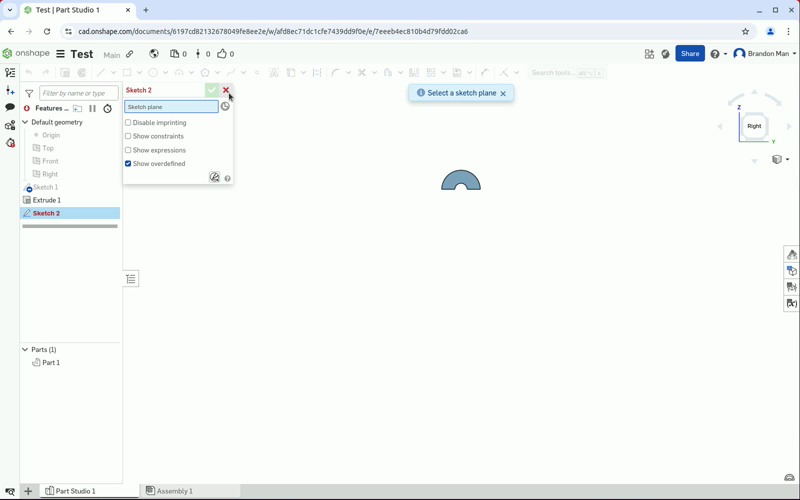
mouse_move(73, 176)
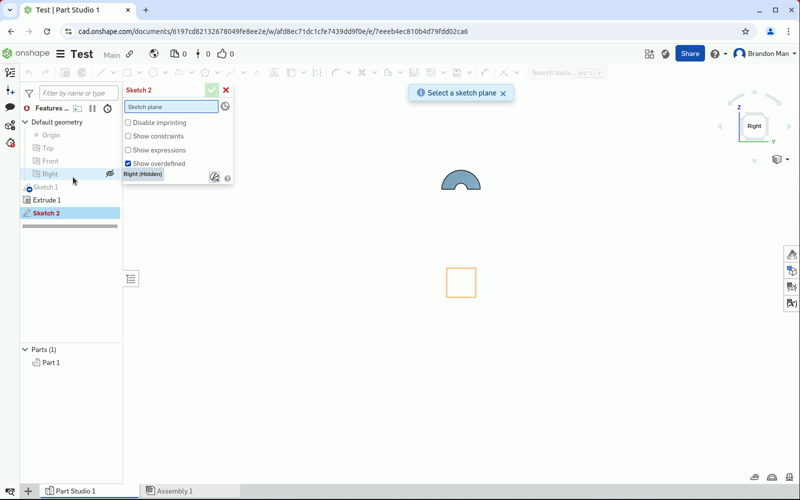
click(73, 176)
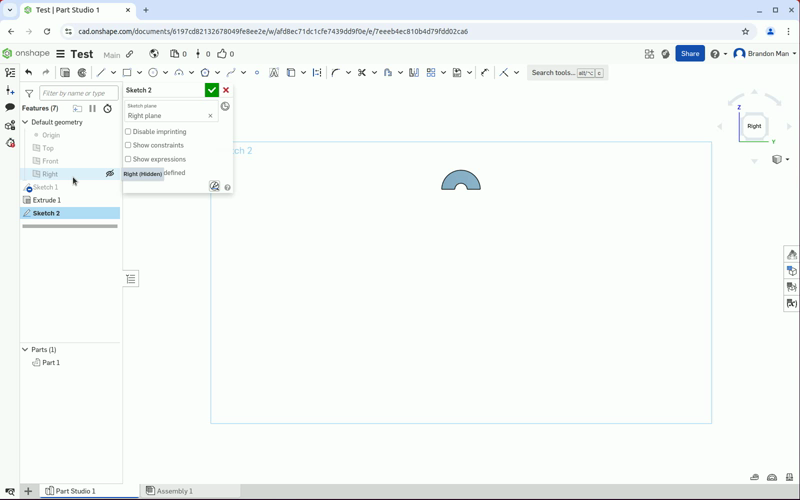
mouse_move(73, 352)
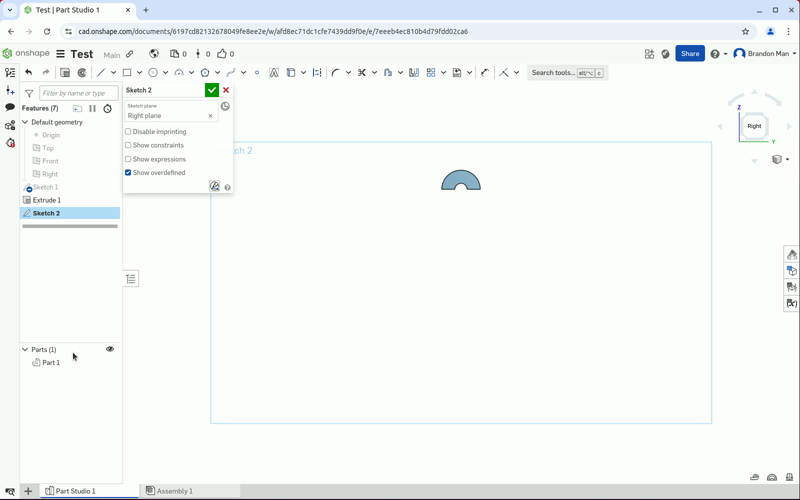
key(y)
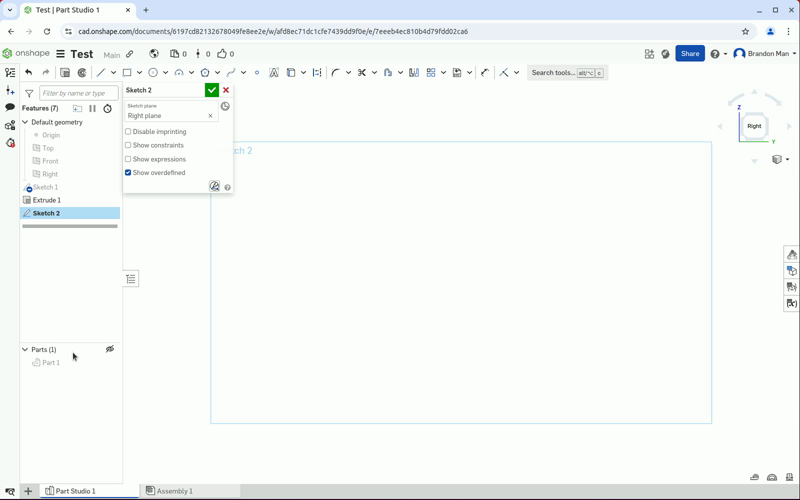
key(a)
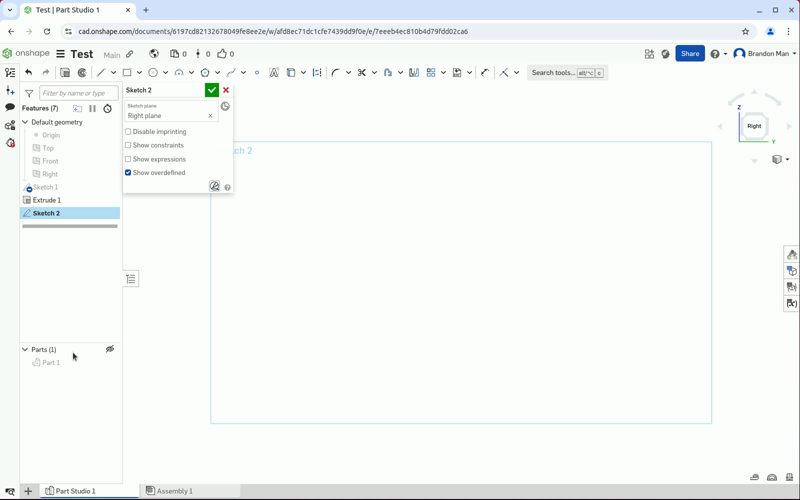
key_down(shift)
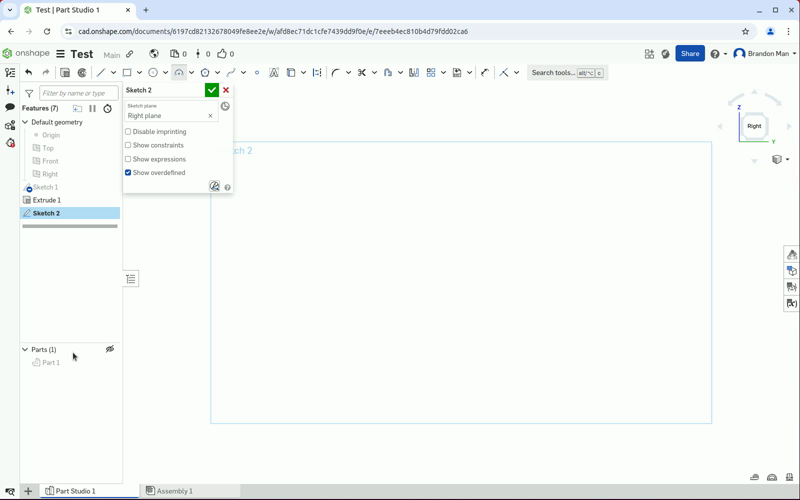
mouse_move(441, 282)
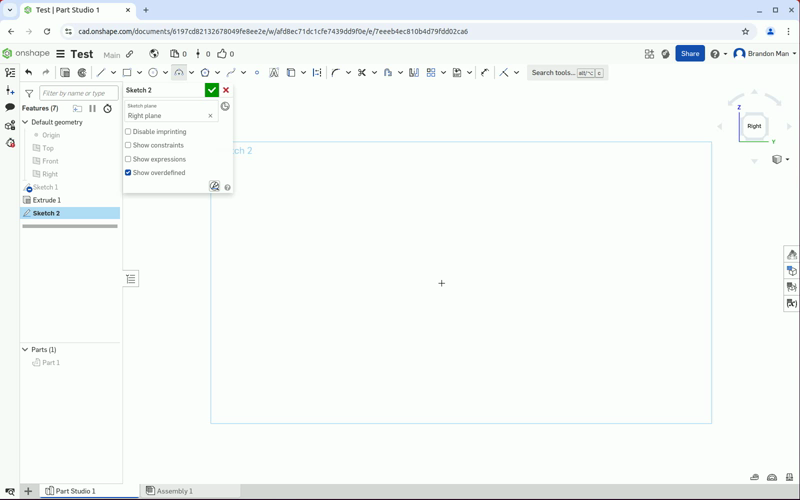
click(441, 282)
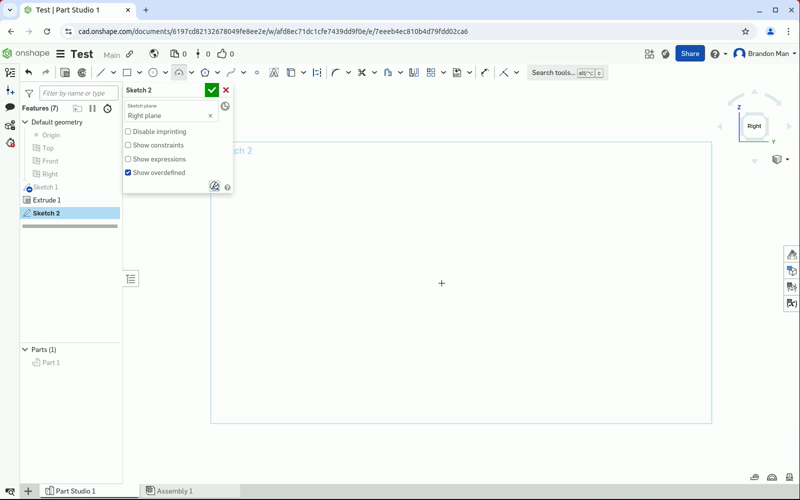
key_up(shift)
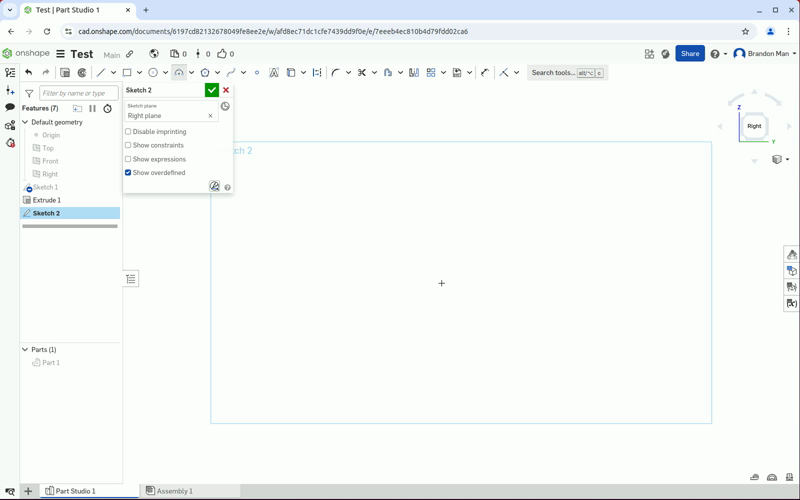
key_down(shift)
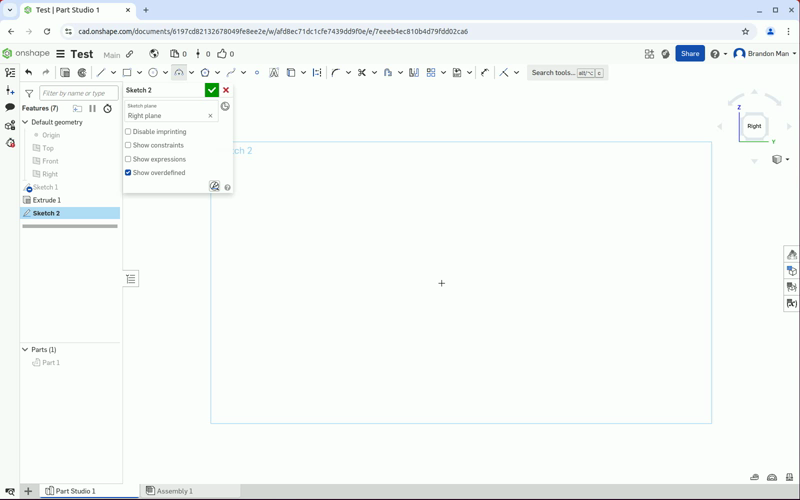
mouse_move(479, 282)
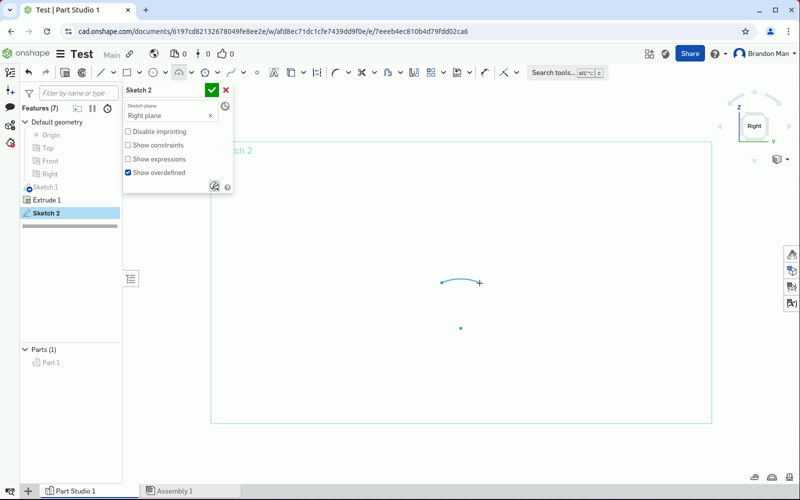
click(479, 282)
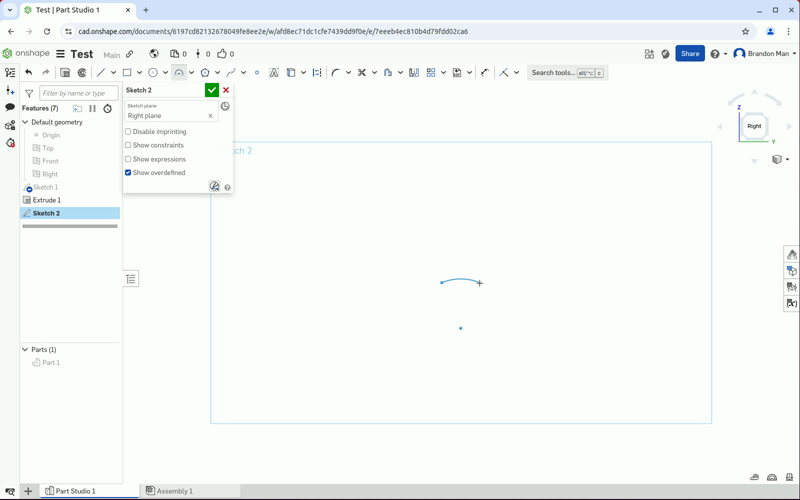
mouse_move(460, 301)
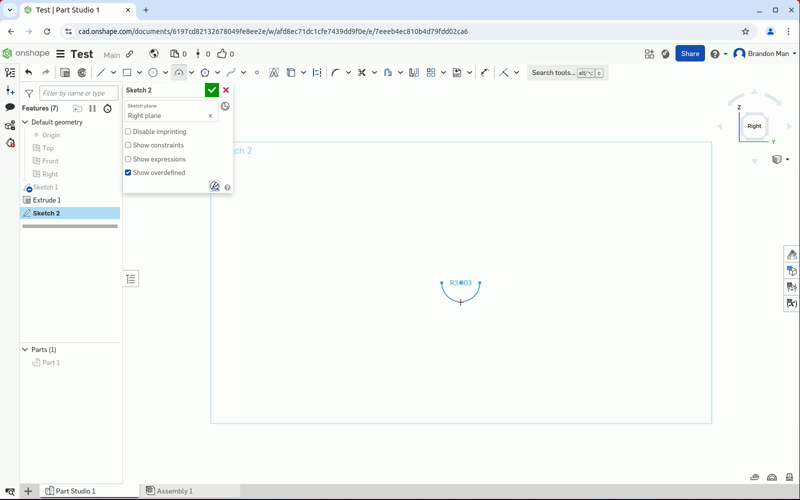
click(460, 301)
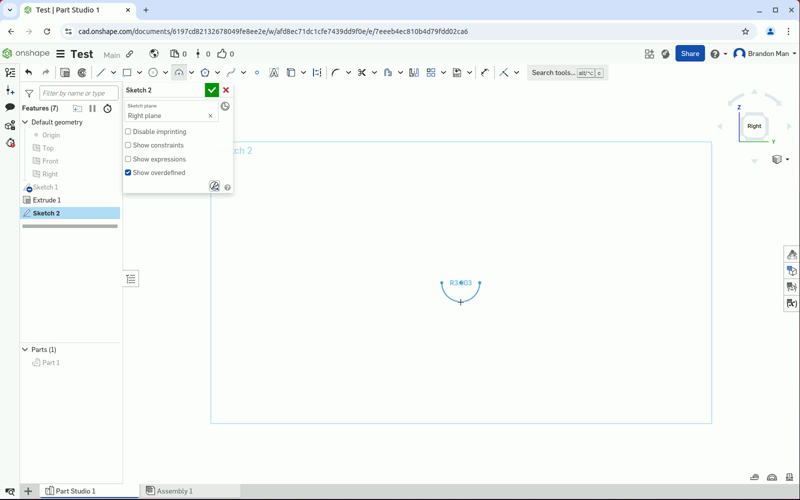
key_up(shift)
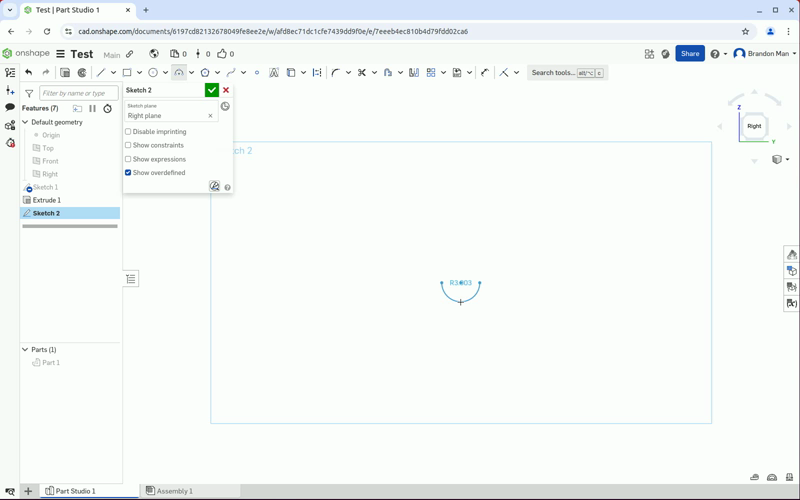
key(esc)
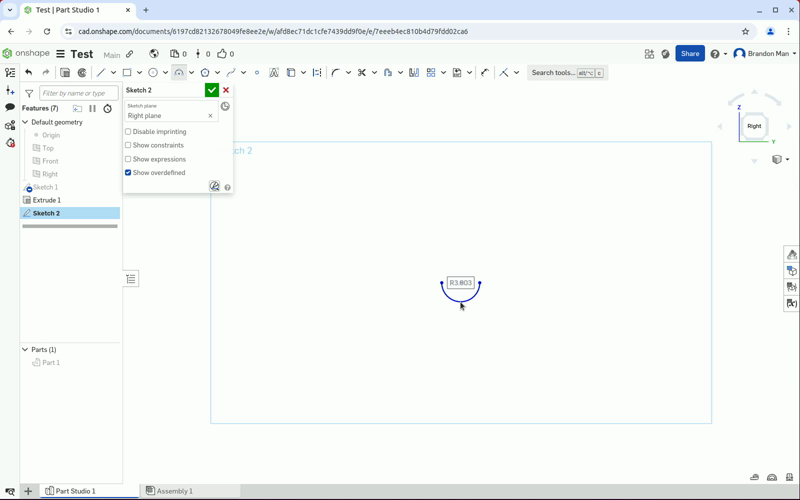
key(l)
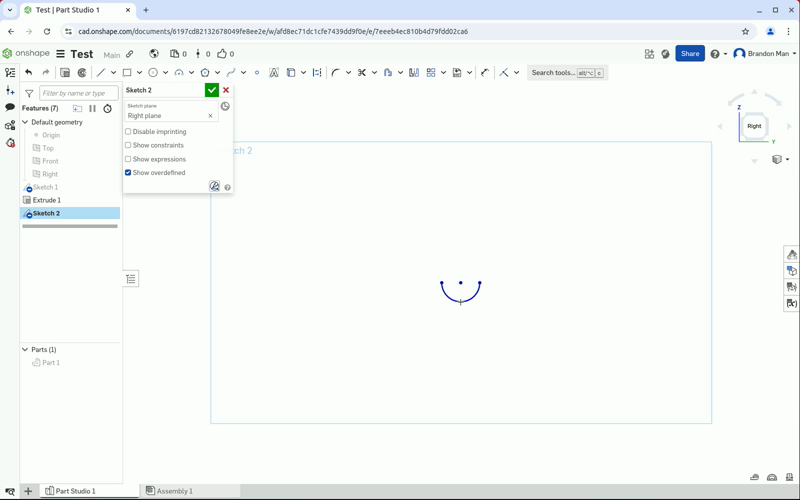
mouse_move(479, 282)
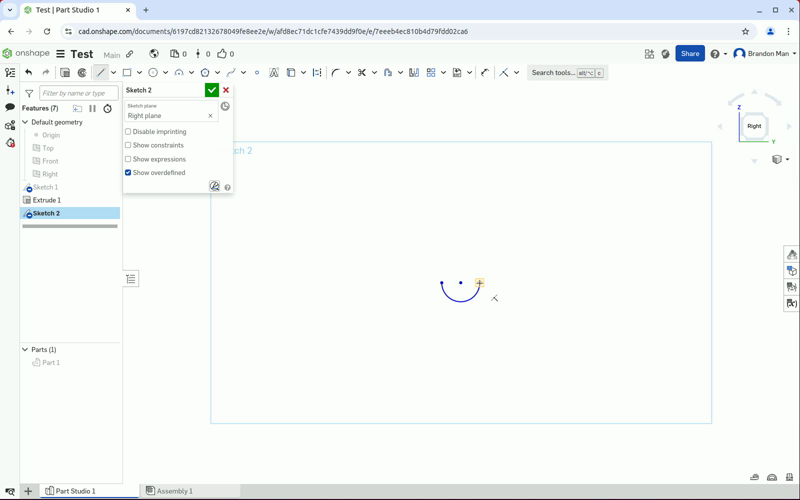
click(479, 282)
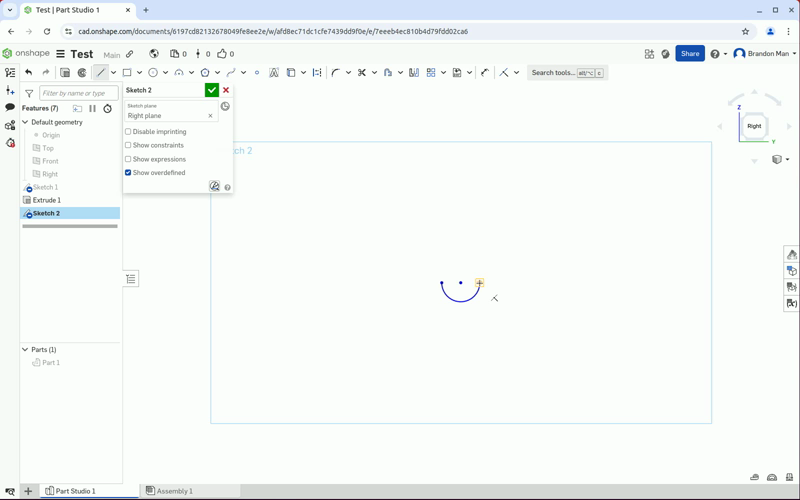
key_down(shift)
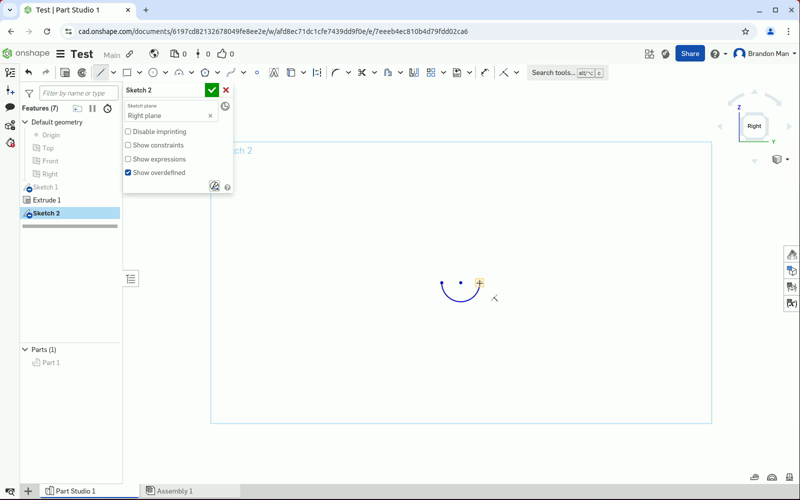
mouse_move(479, 189)
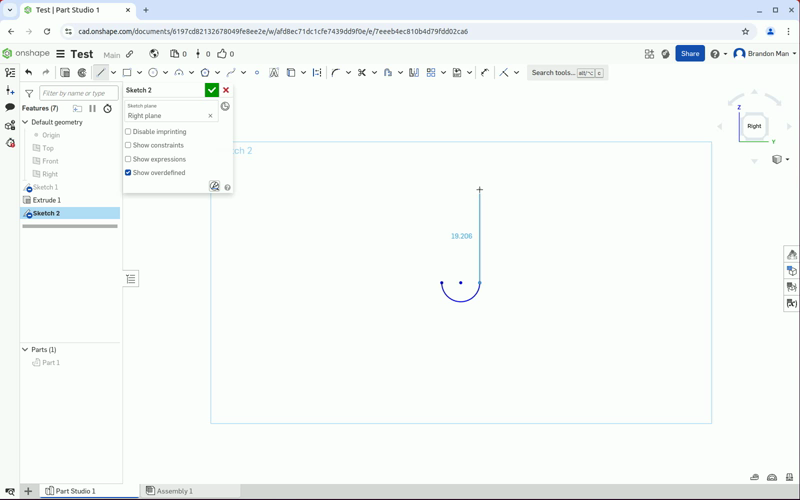
click(479, 189)
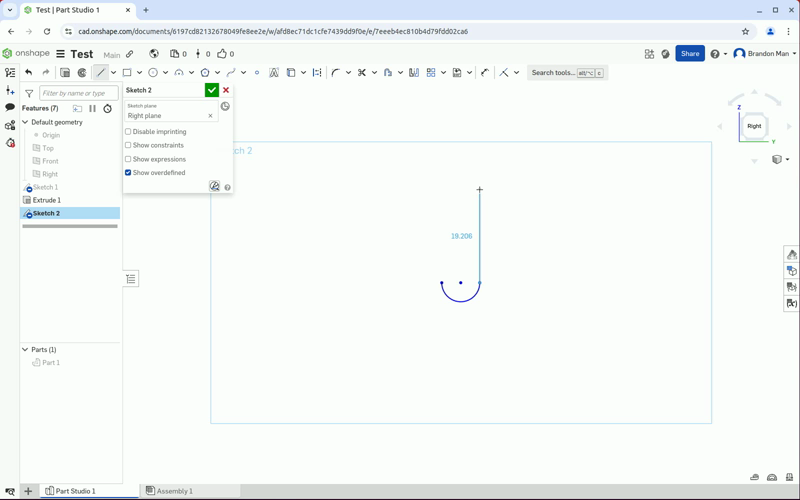
key_up(shift)
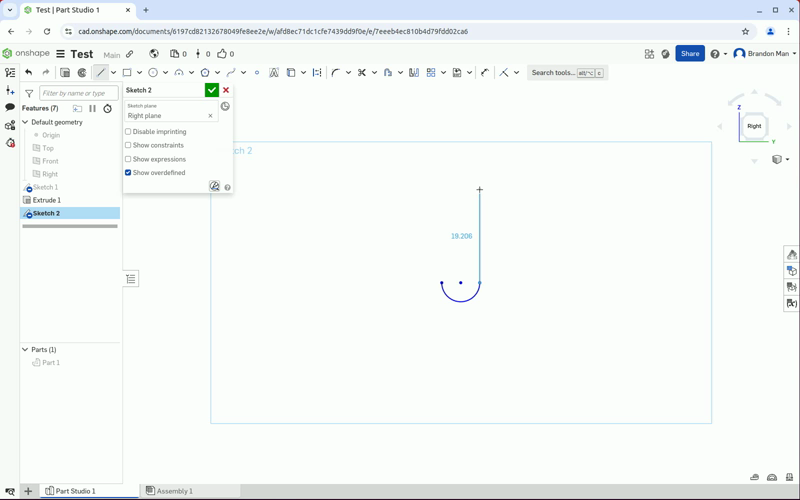
key_down(shift)
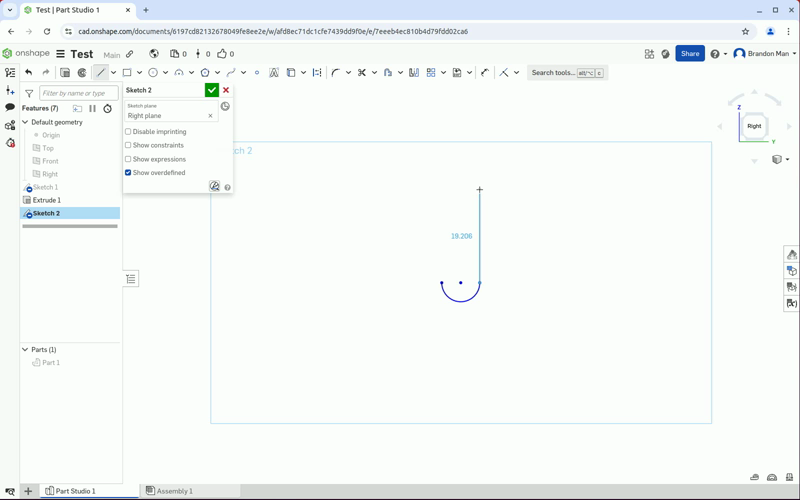
mouse_move(509, 189)
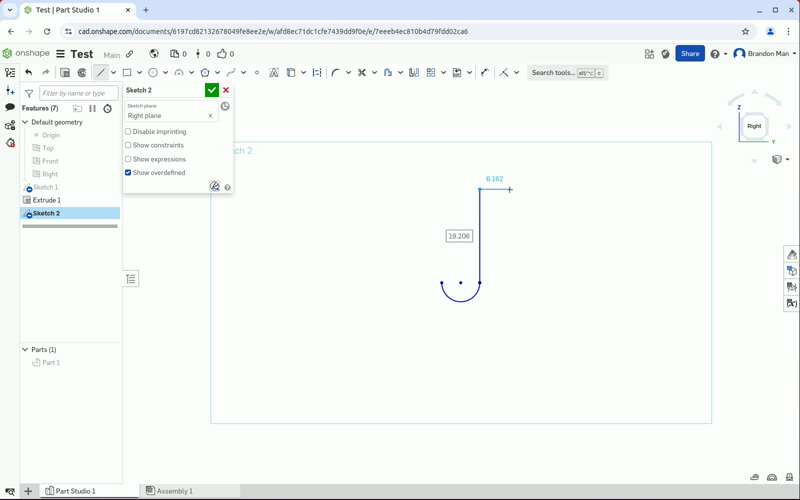
mouse_move(466, 189)
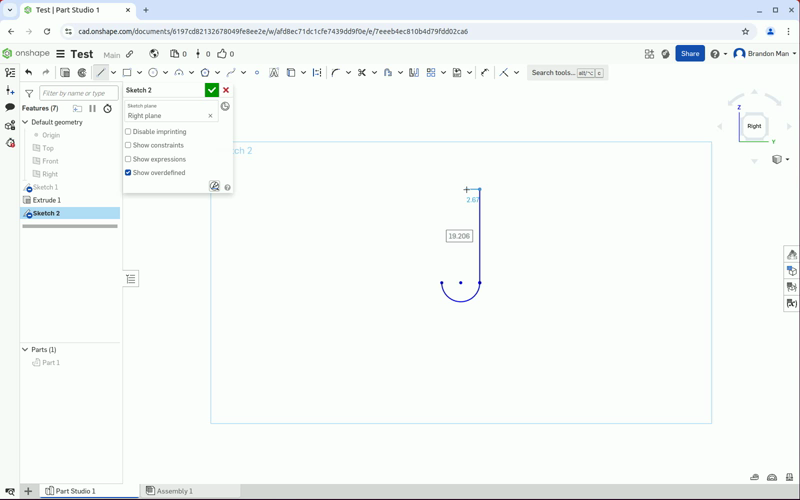
click(466, 189)
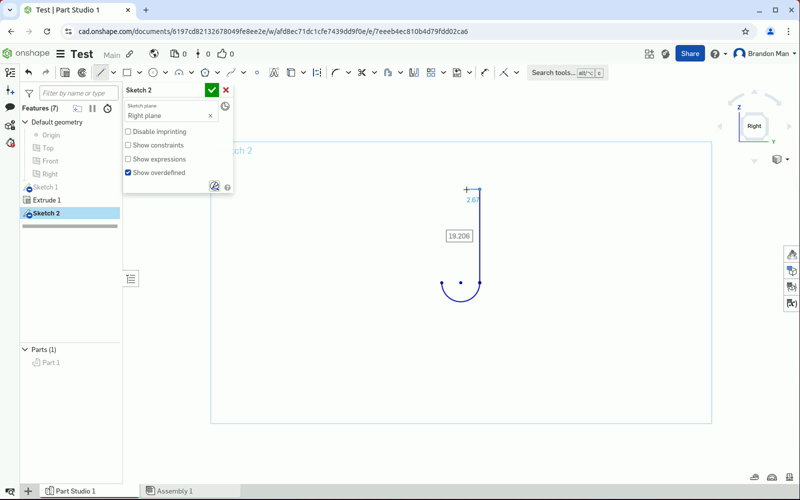
key_up(shift)
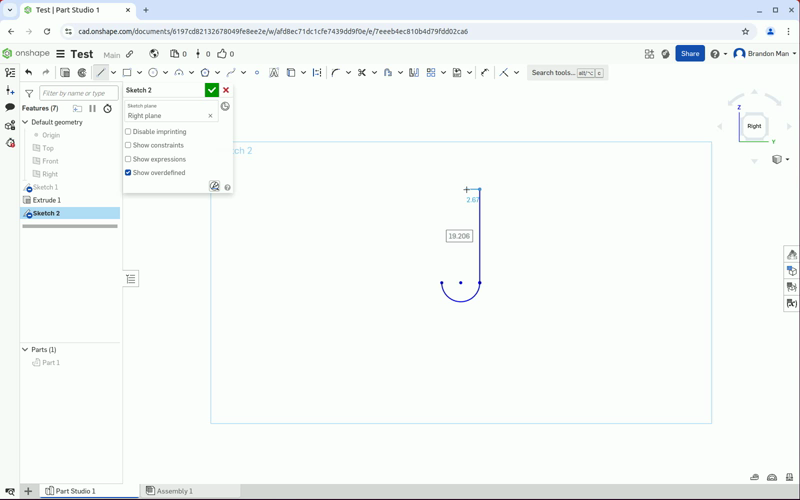
key(esc)
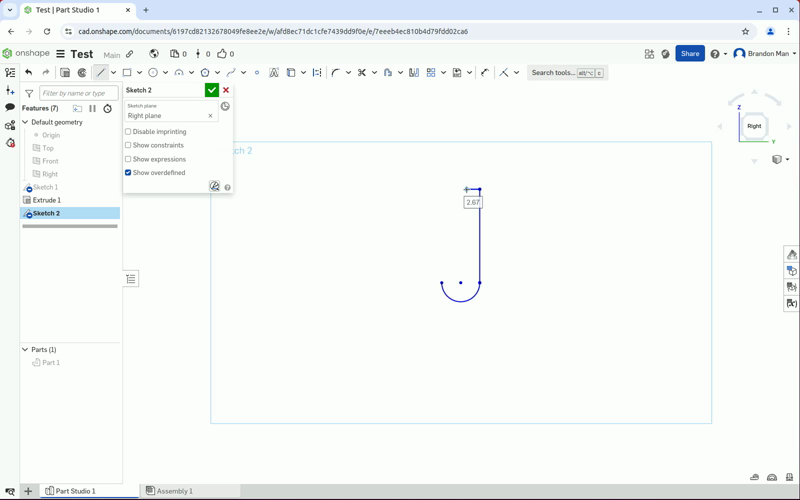
key(a)
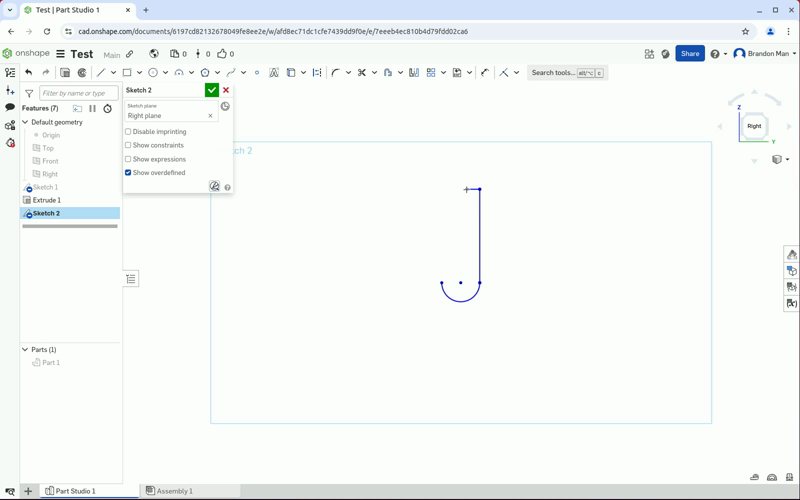
mouse_move(466, 189)
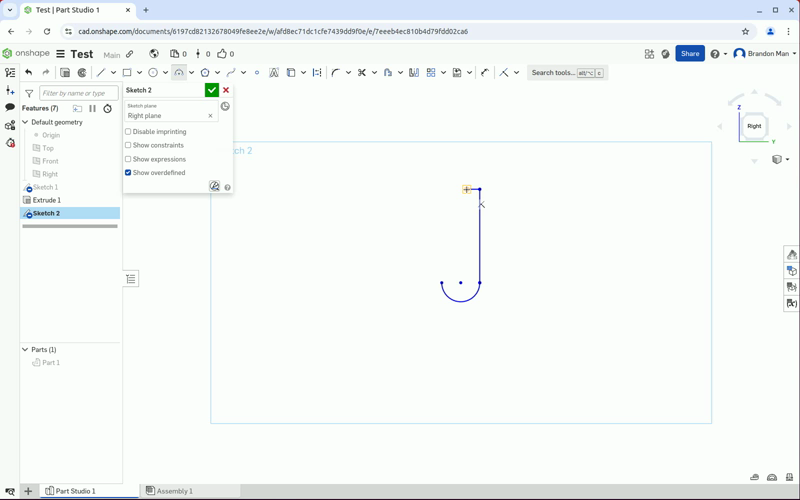
click(466, 189)
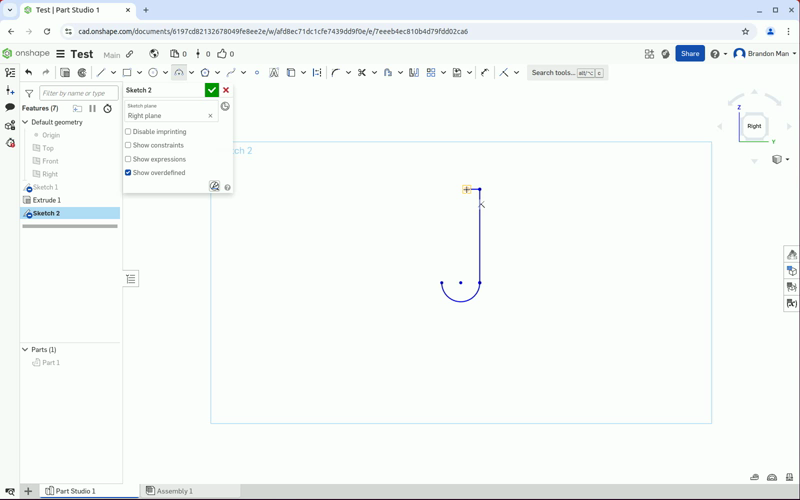
key_down(shift)
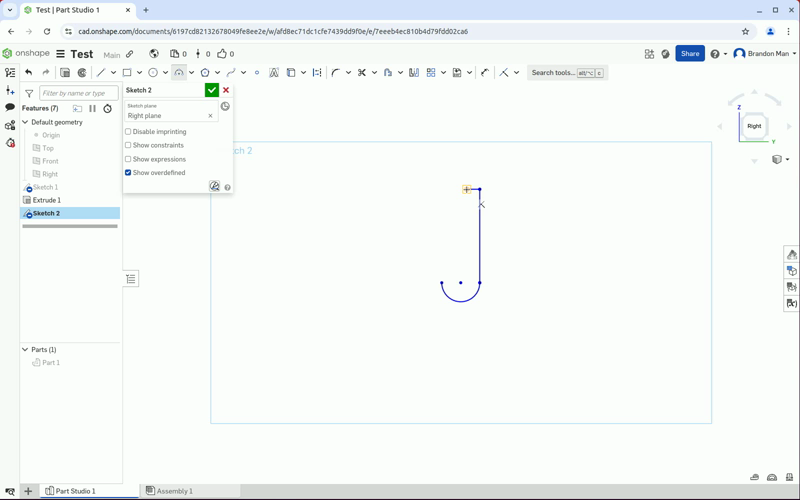
mouse_move(454, 189)
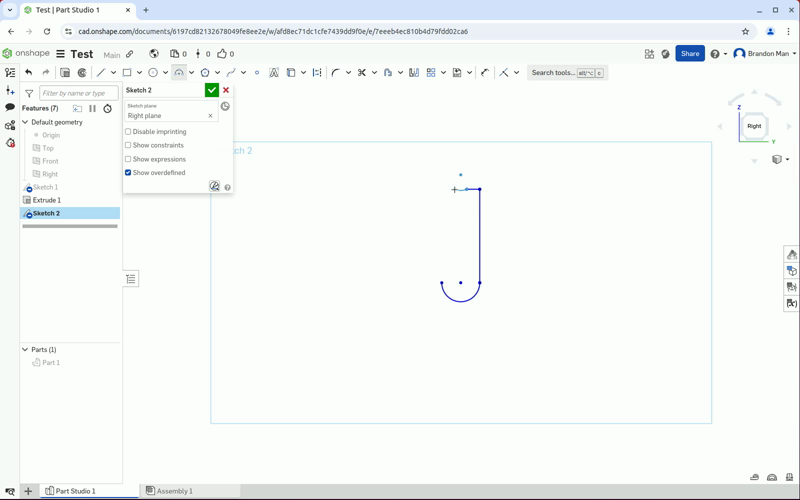
click(454, 189)
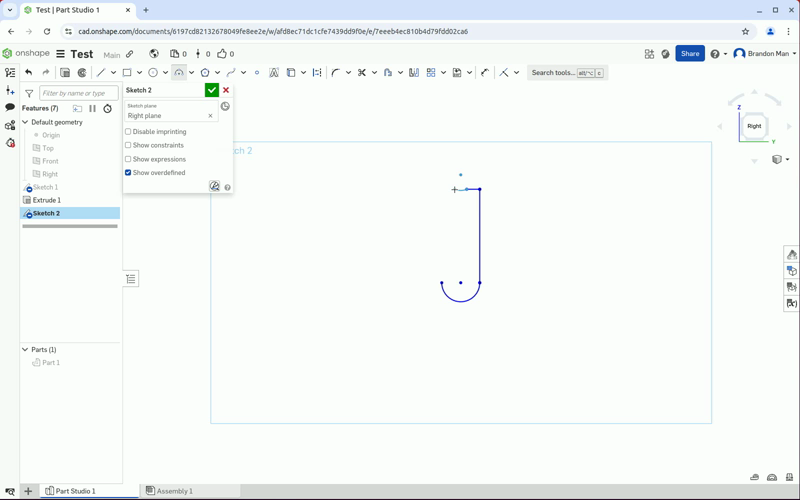
mouse_move(460, 195)
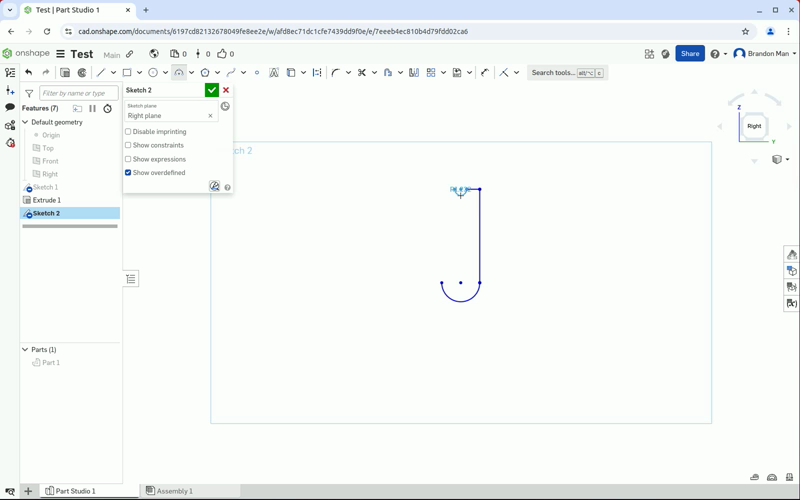
click(460, 195)
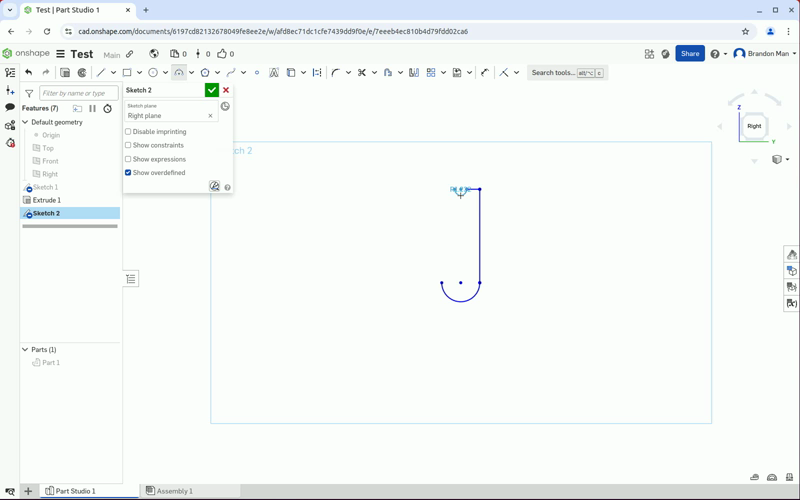
key_up(shift)
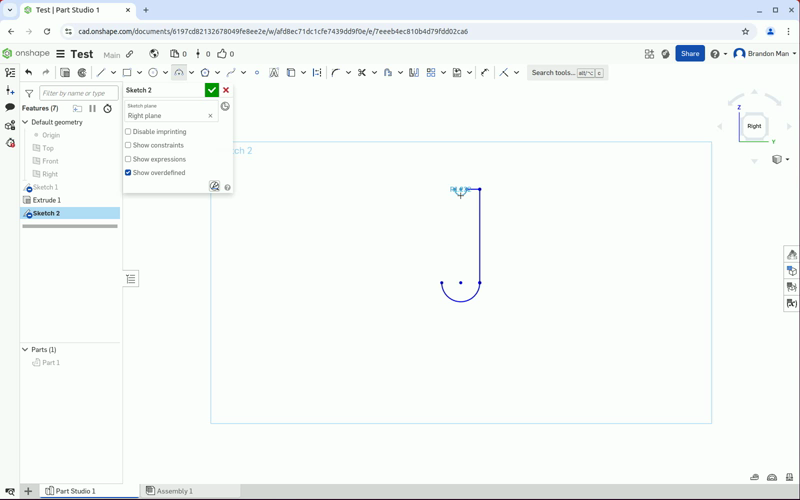
key(esc)
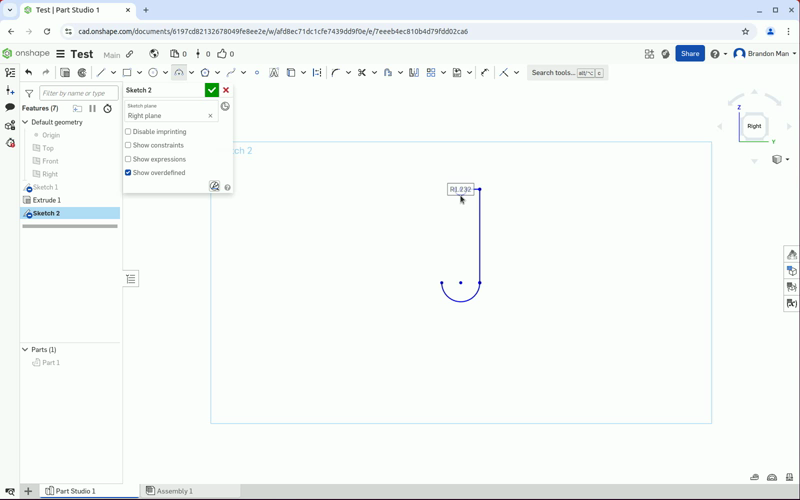
key(l)
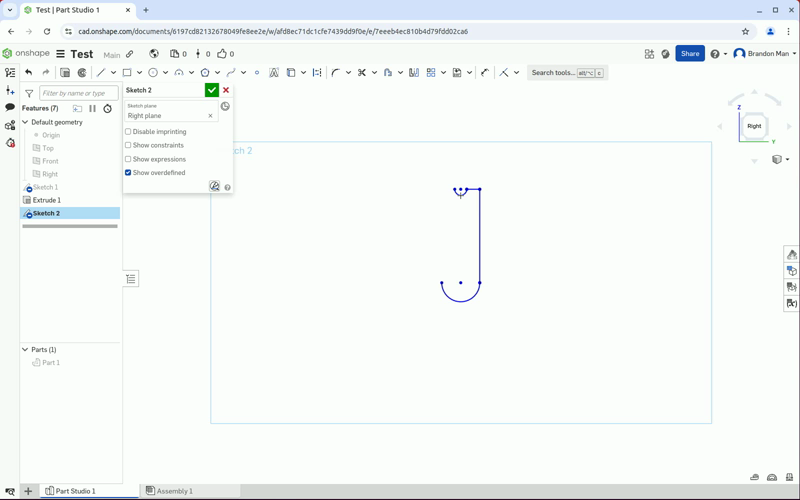
mouse_move(454, 189)
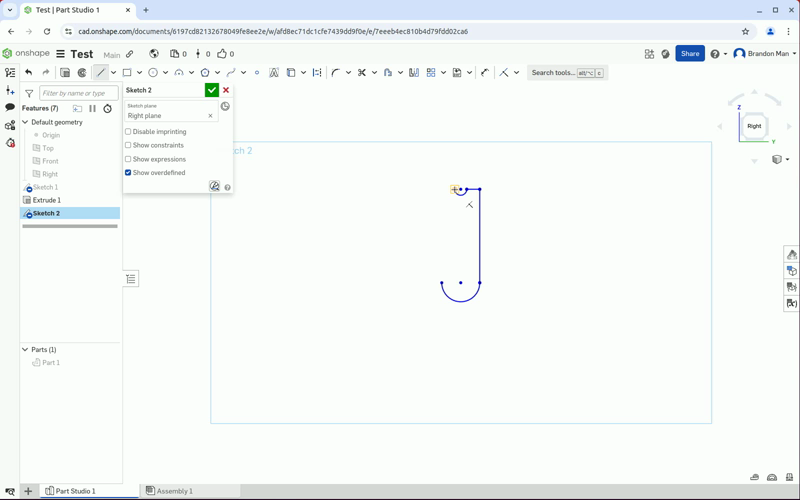
click(454, 189)
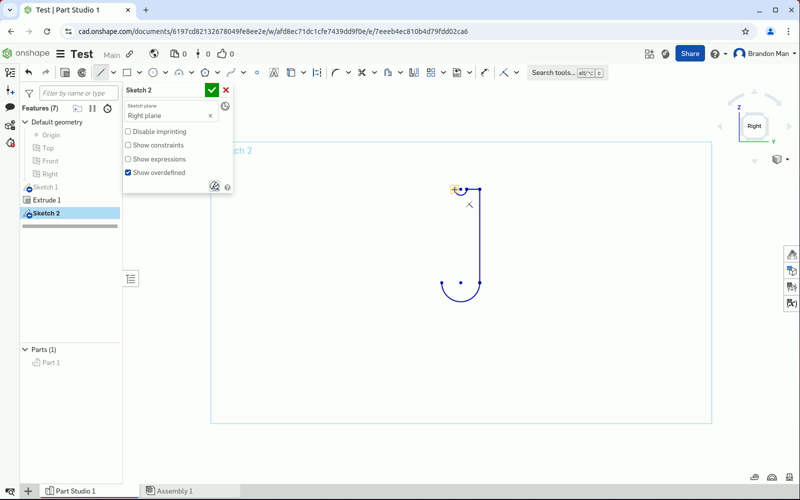
key_down(shift)
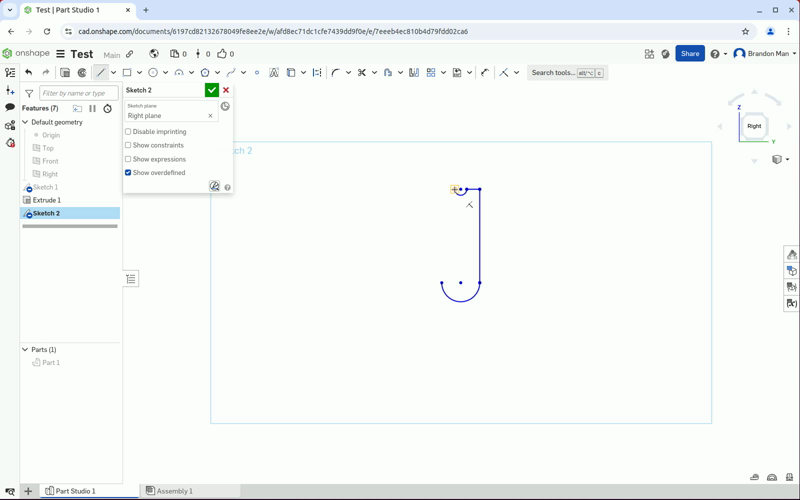
mouse_move(484, 189)
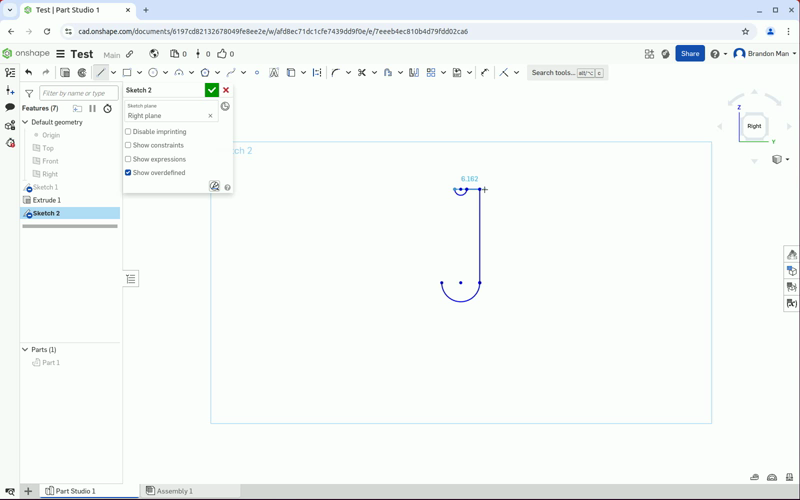
mouse_move(441, 189)
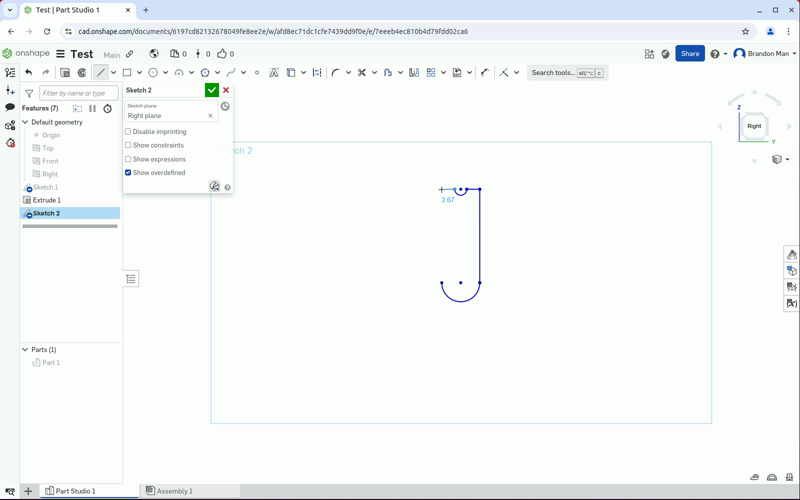
click(441, 189)
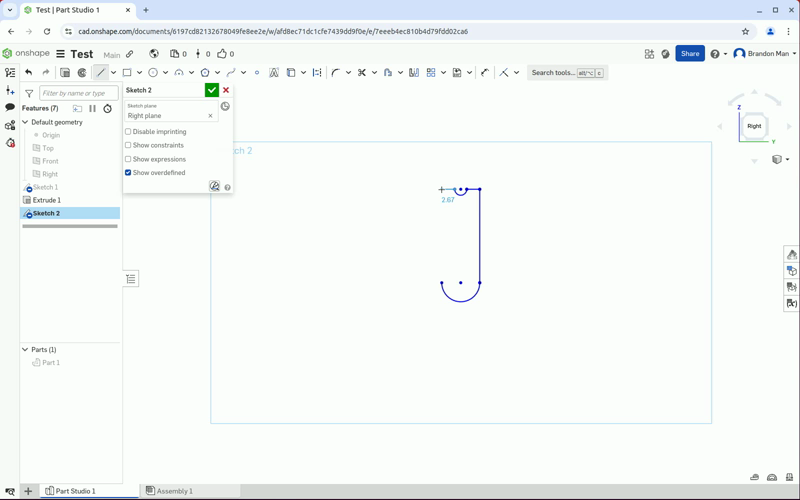
key_up(shift)
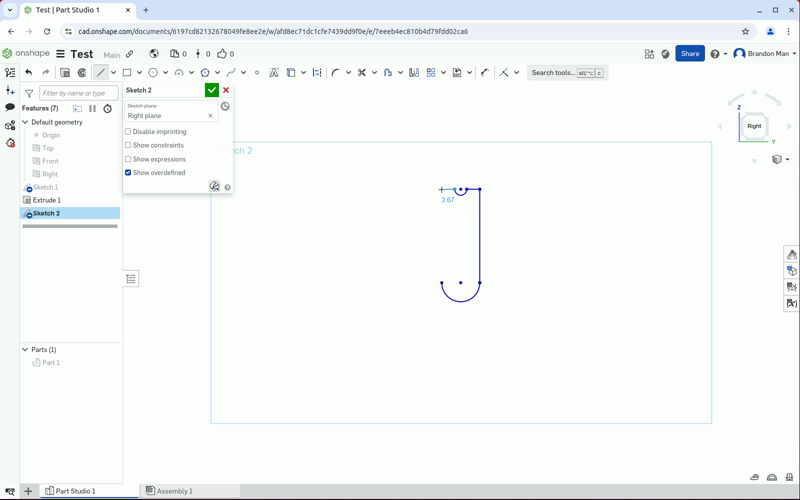
key_down(shift)
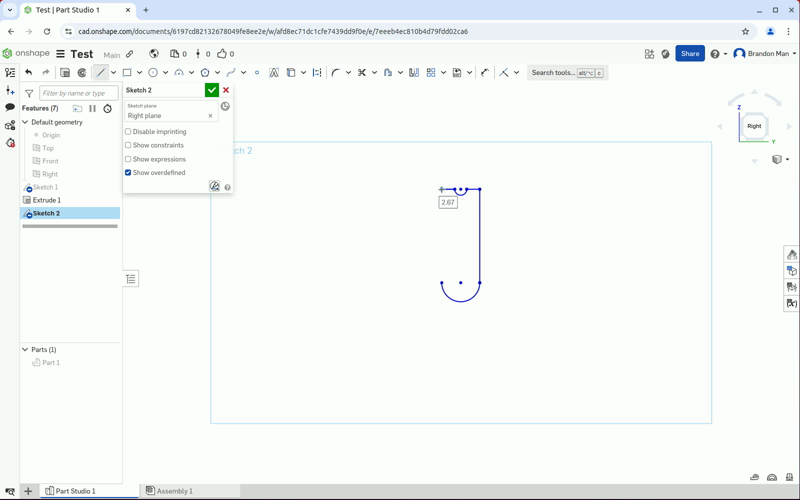
mouse_move(441, 282)
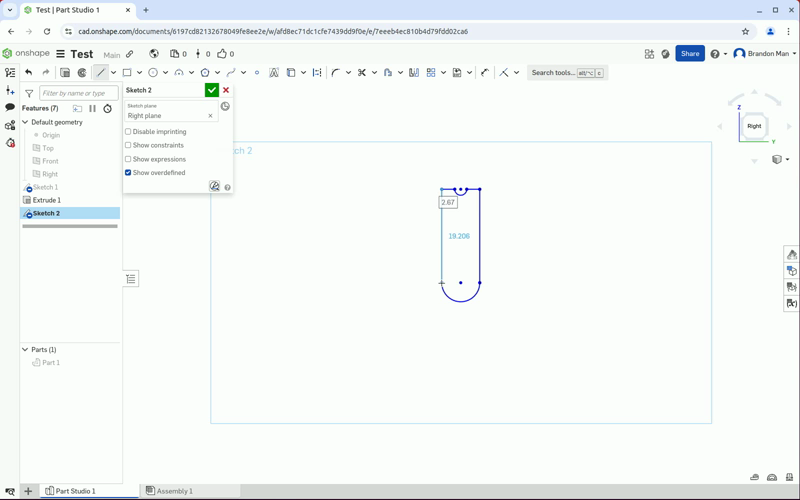
key_up(shift)
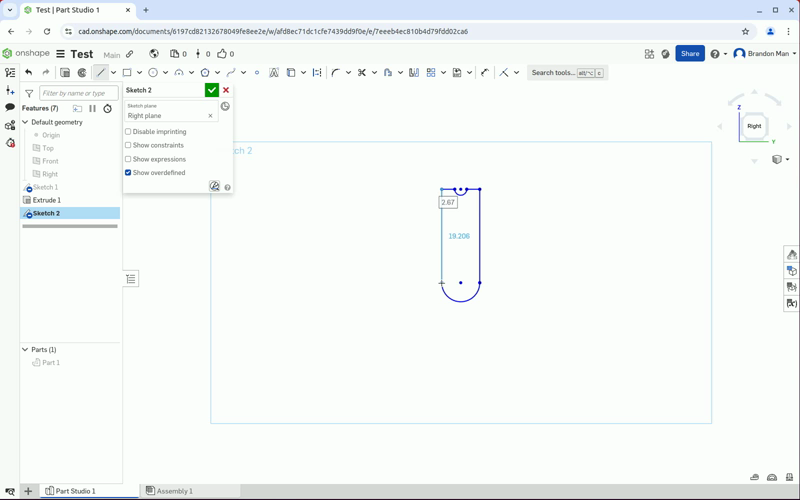
click(441, 282)
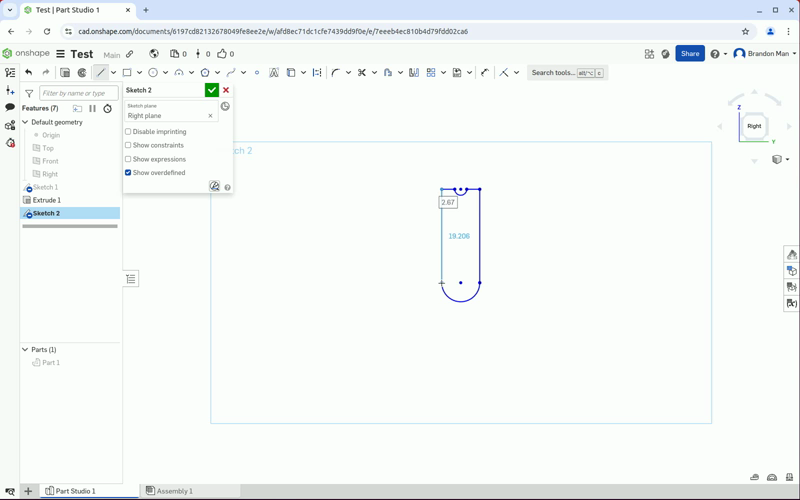
key(esc)
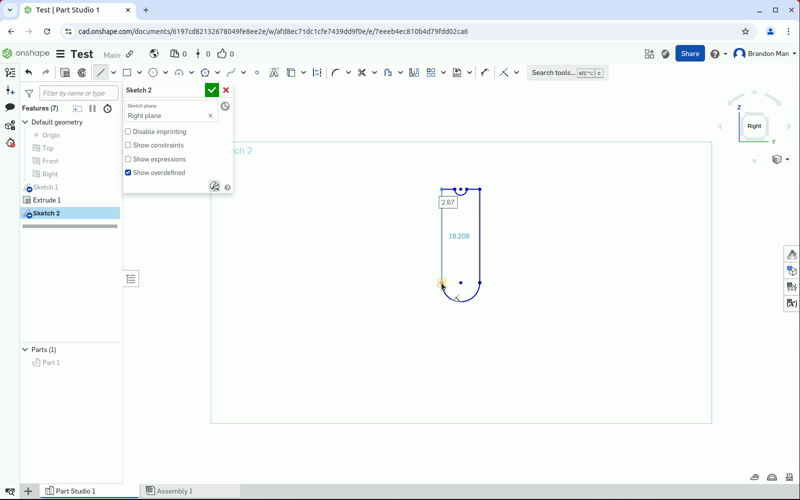
key(c)
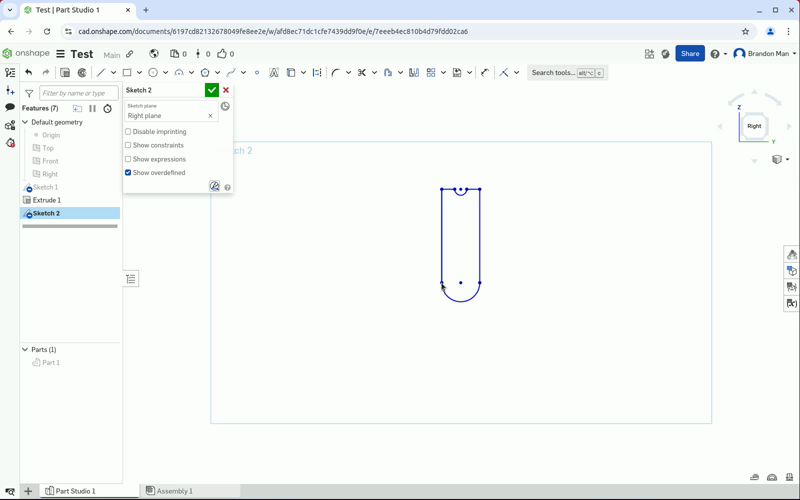
key_down(shift)
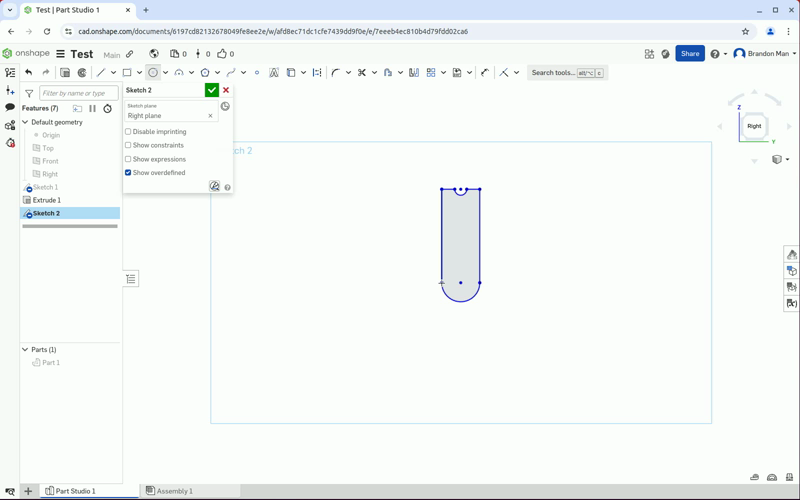
mouse_move(460, 282)
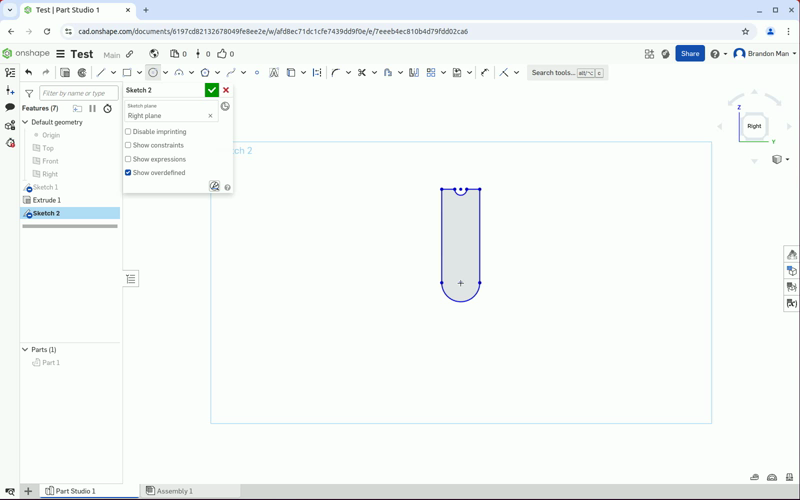
click(460, 282)
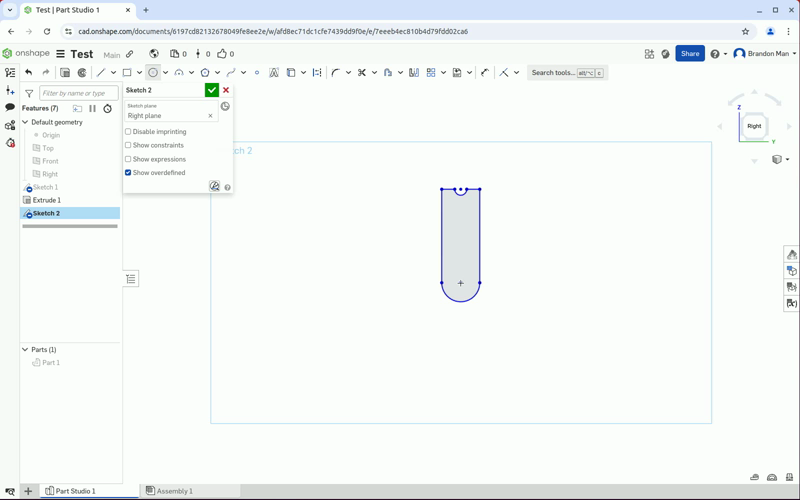
key_up(shift)
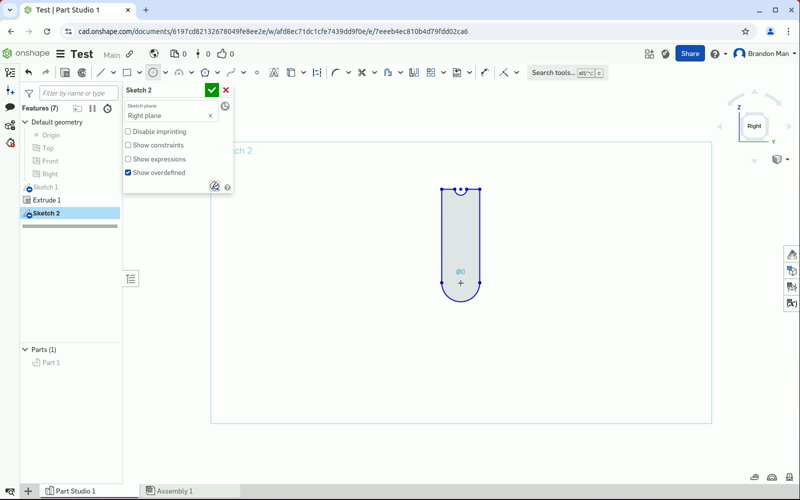
mouse_move(466, 282)
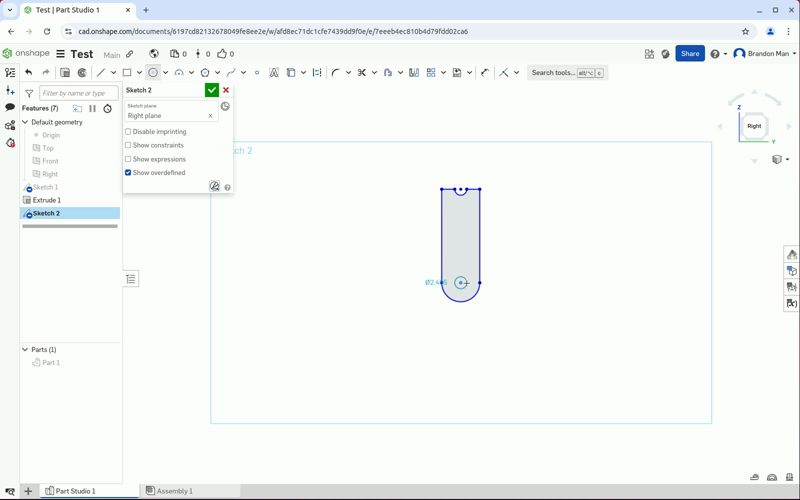
click(466, 282)
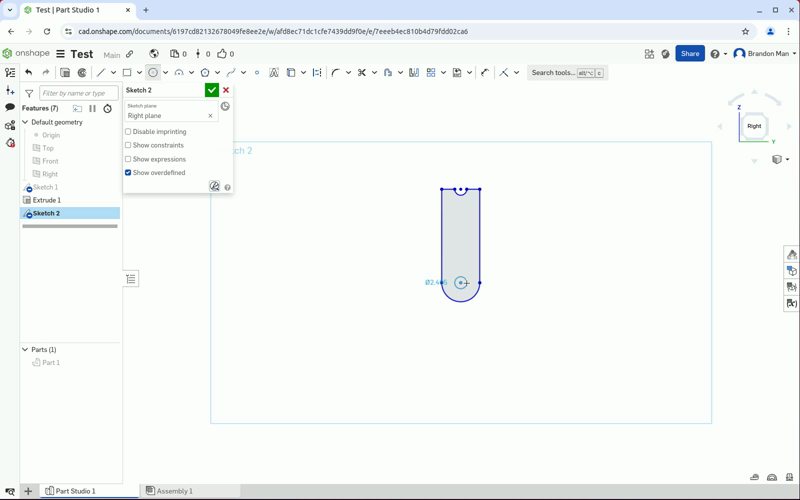
key(esc)
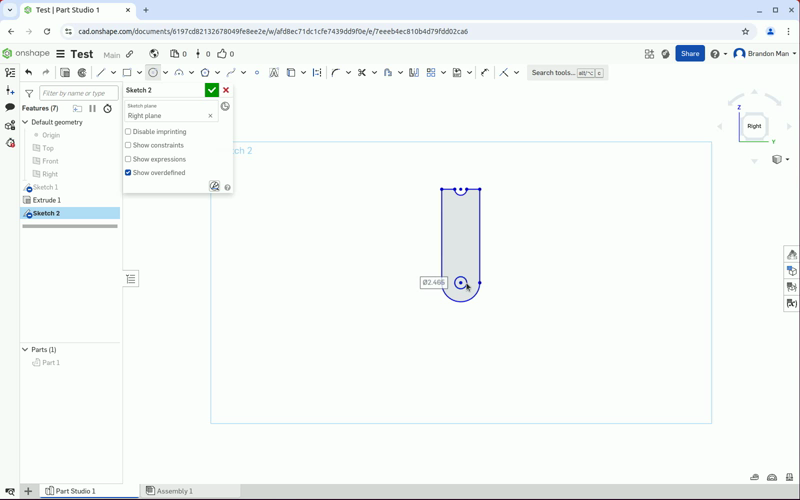
mouse_move(475, 263)
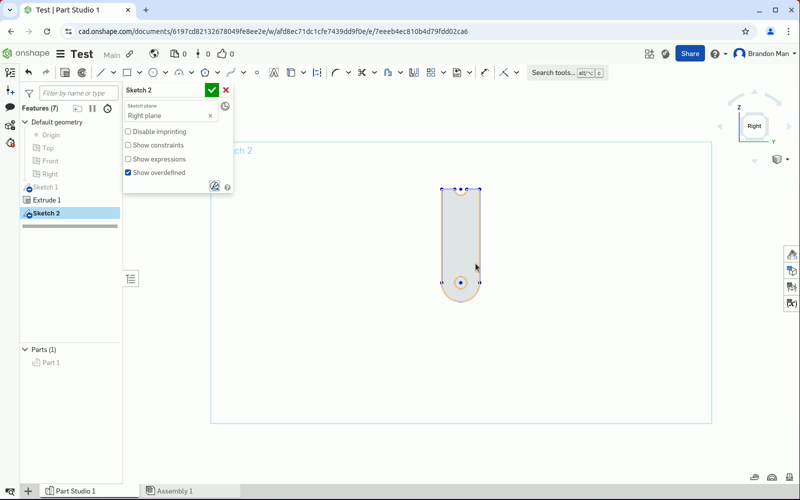
click(475, 263)
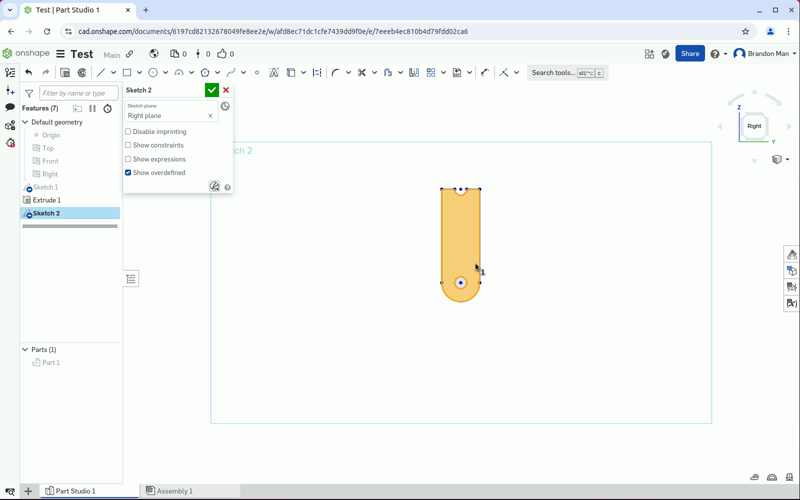
mouse_move(73, 352)
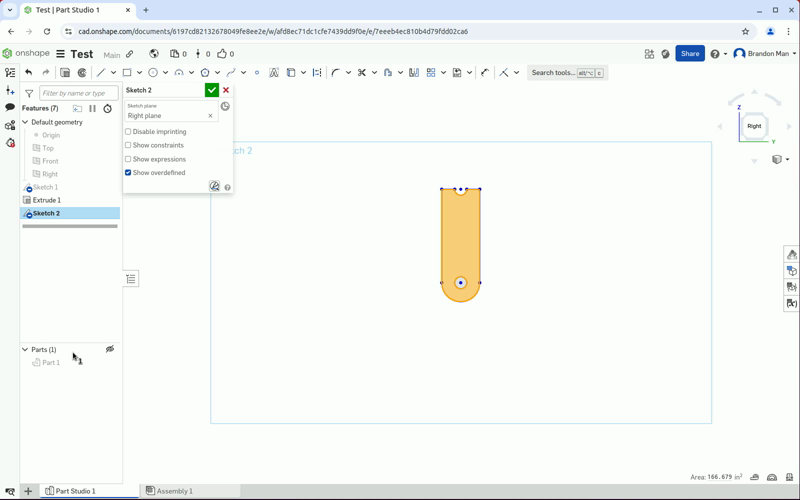
key(shift+y)
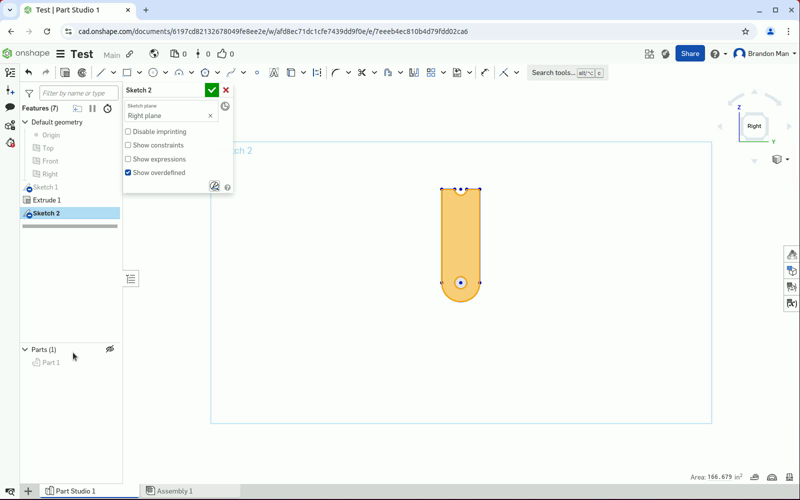
key(shift+e)
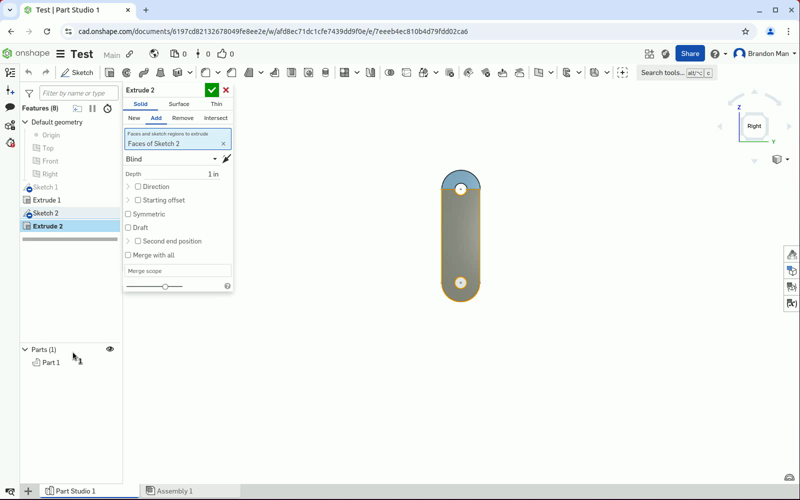
mouse_move(143, 106)
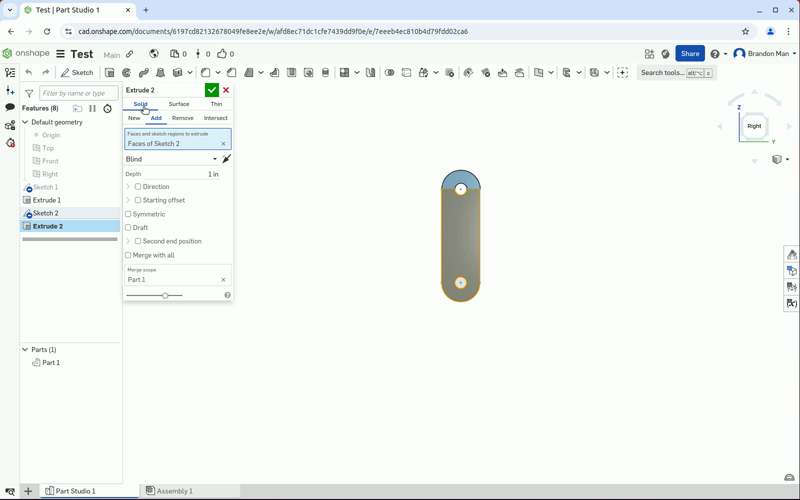
click(143, 106)
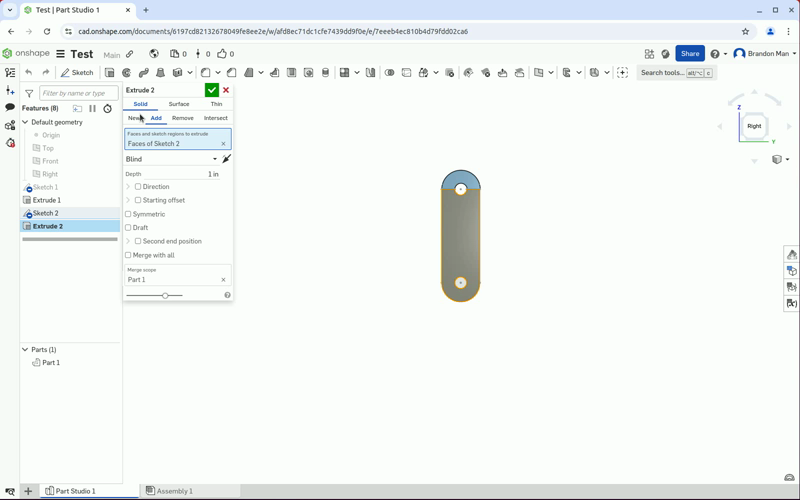
mouse_move(137, 120)
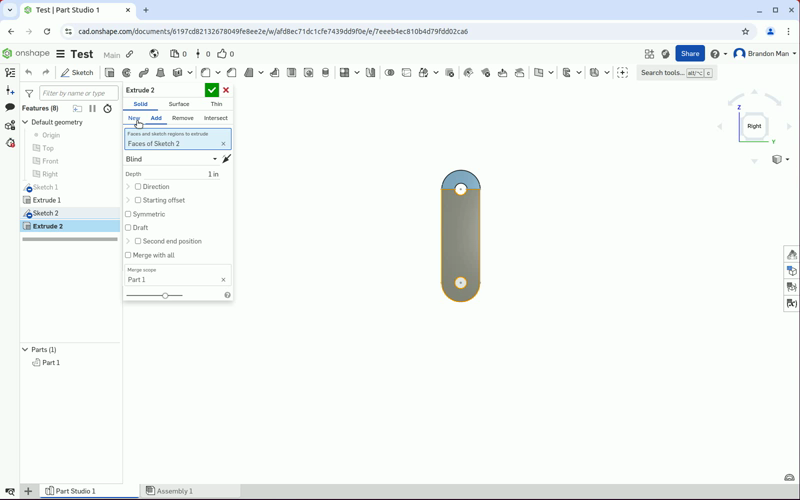
click(137, 120)
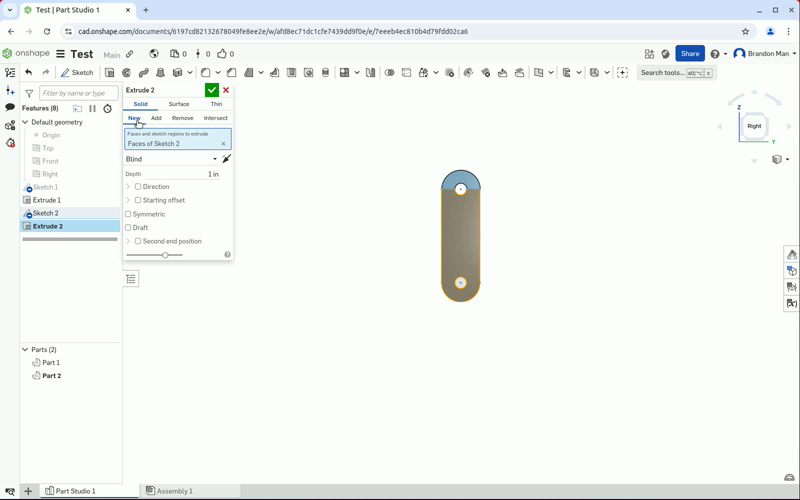
key(tab, 4)
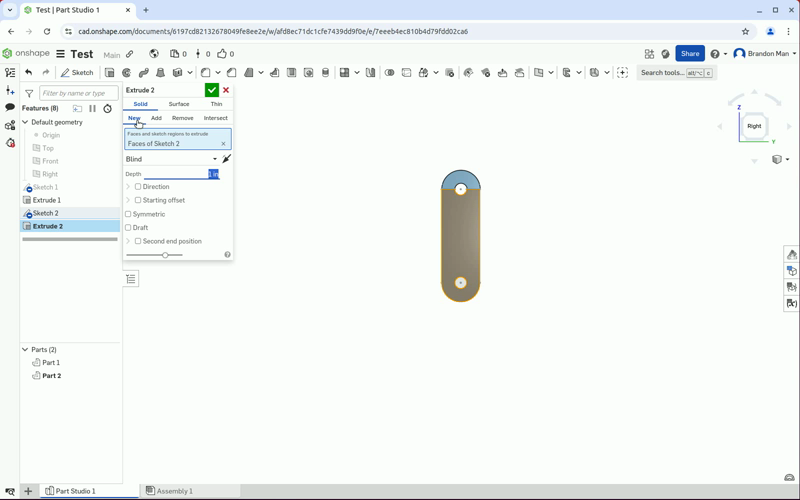
text(2.648)
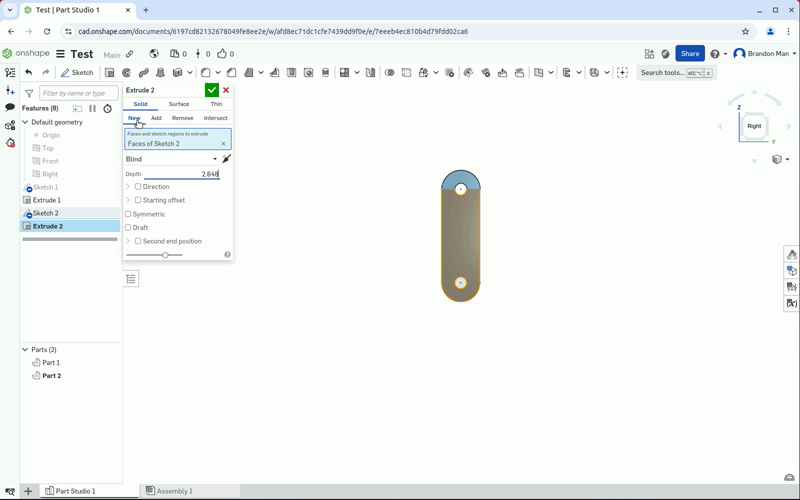
key(enter)
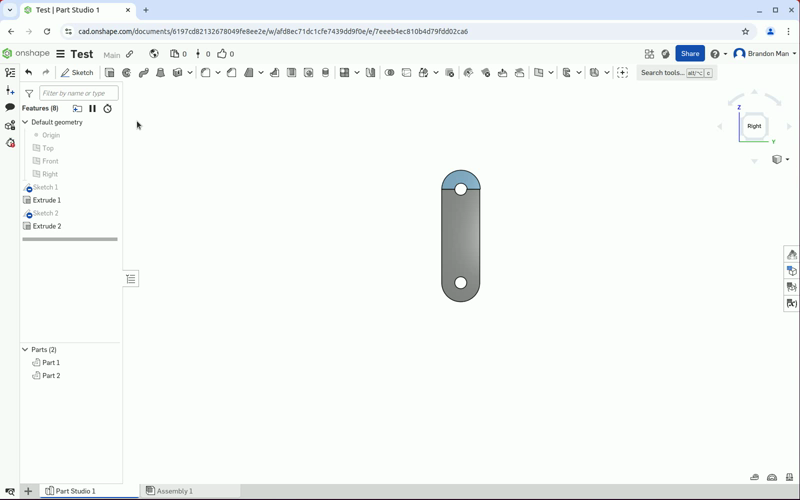
key(shift+h)
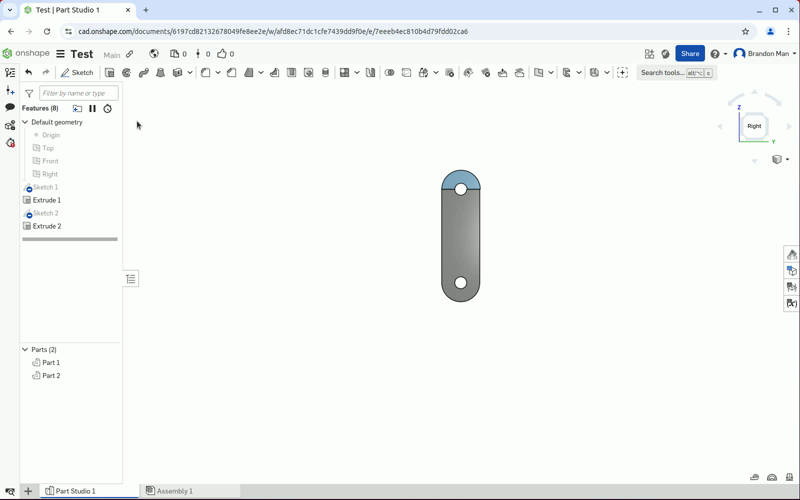
key(shift+h)
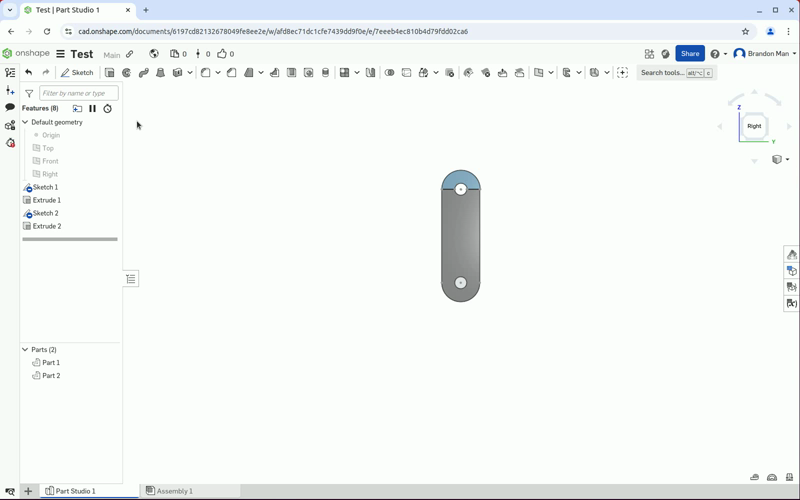
key(shift+7)
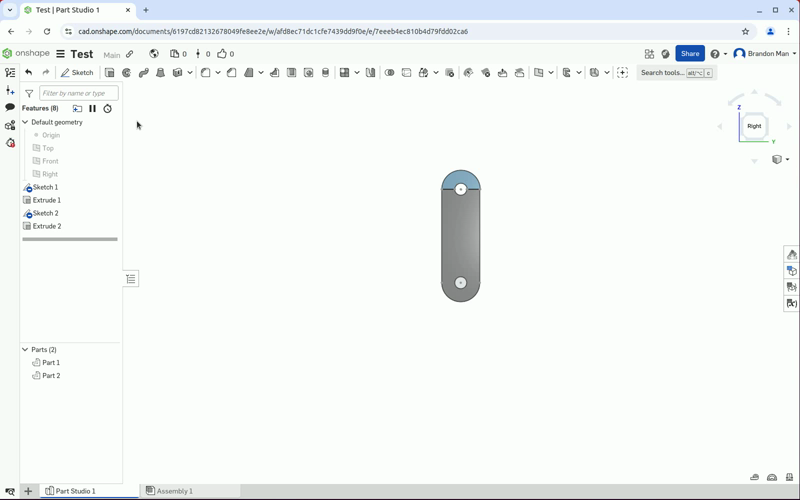
key(right, 2)
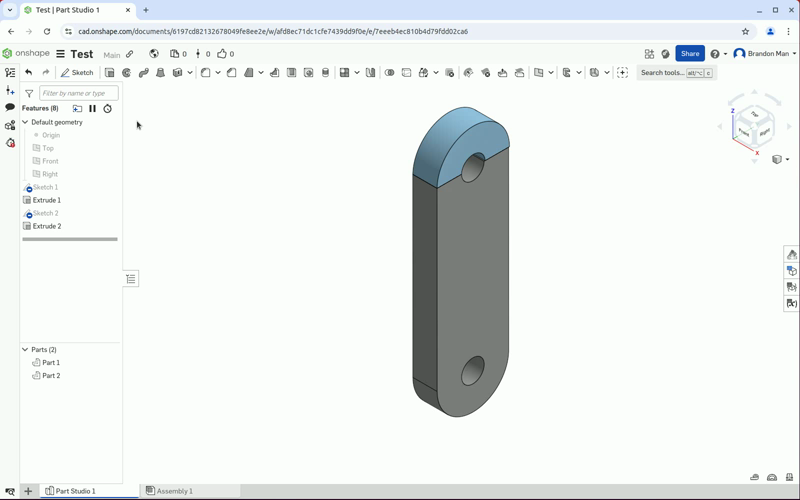
key(down, 2)
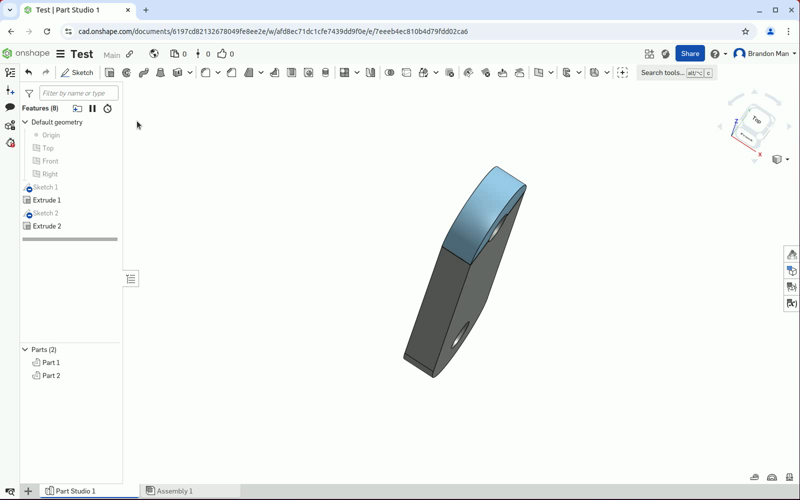
key(up, 2)
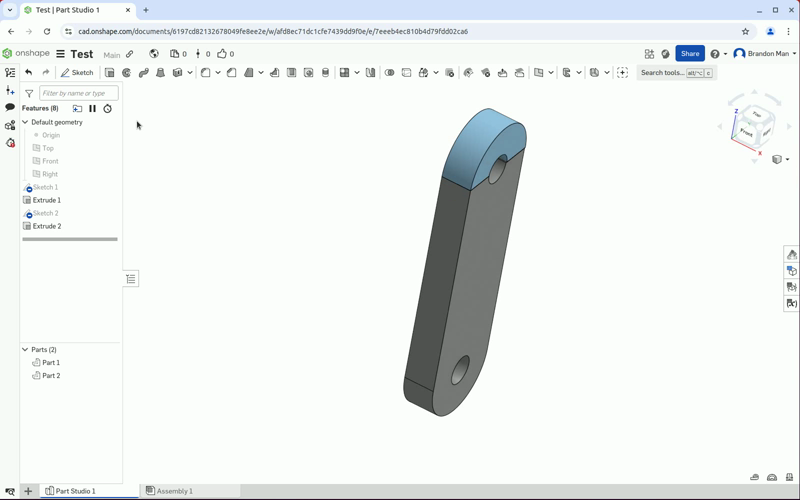
key(left, 2)
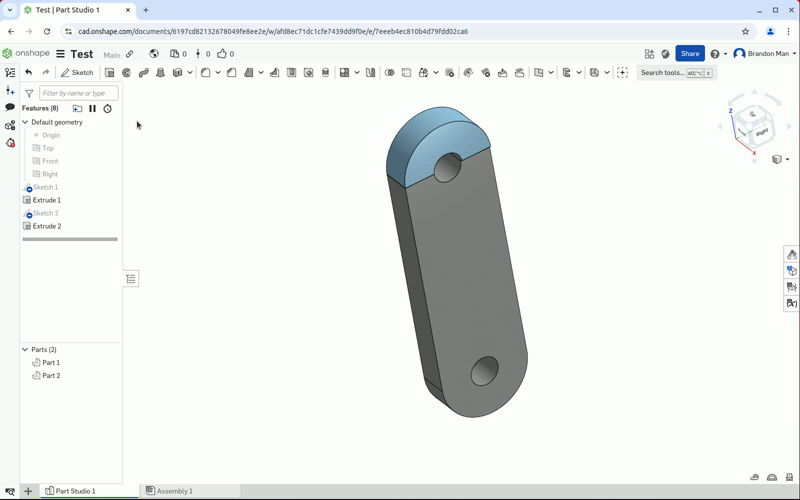
mouse_move(73, 189)
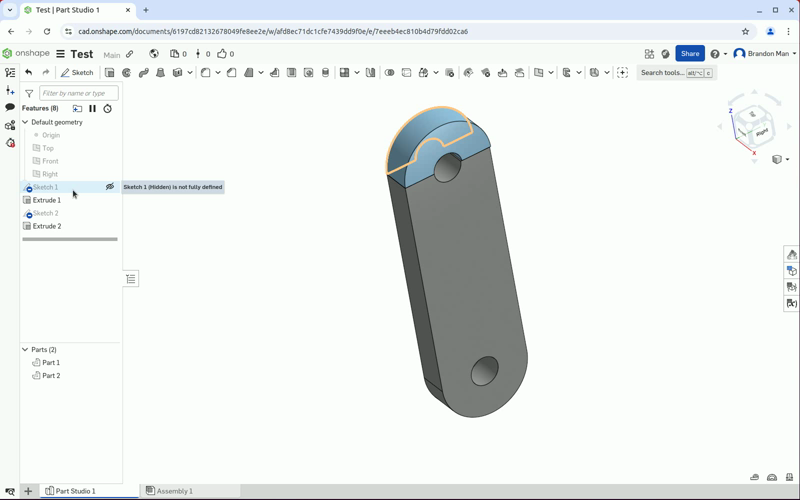
click(73, 189)